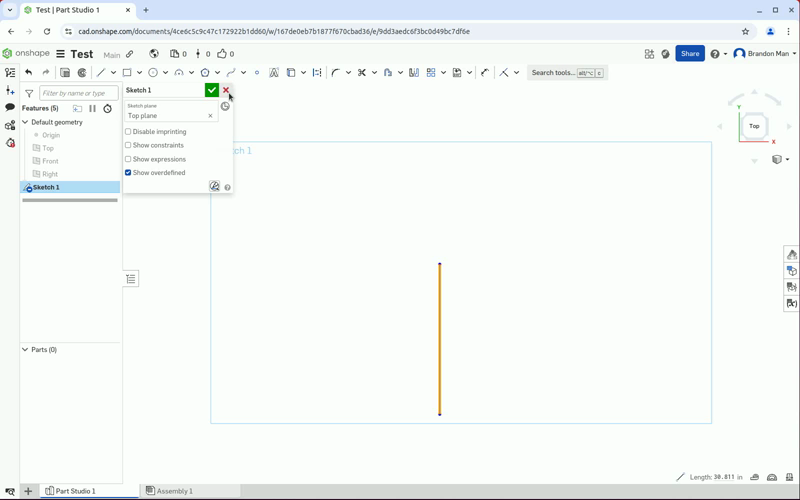
key(shift+h)
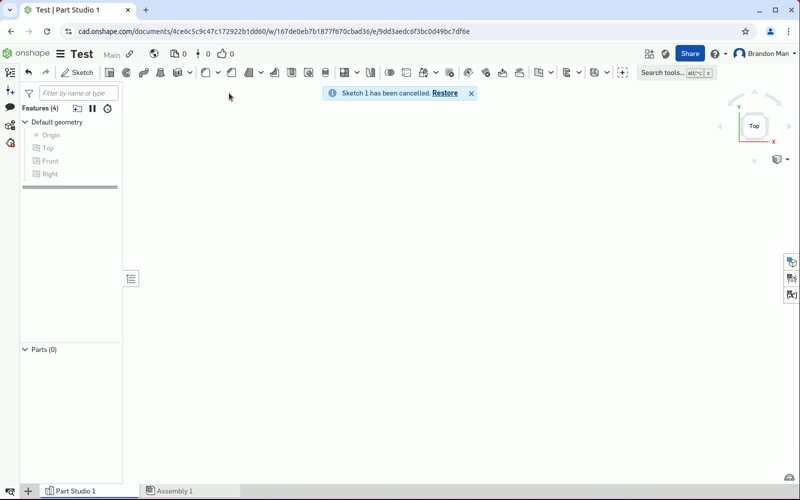
mouse_move(73, 352)
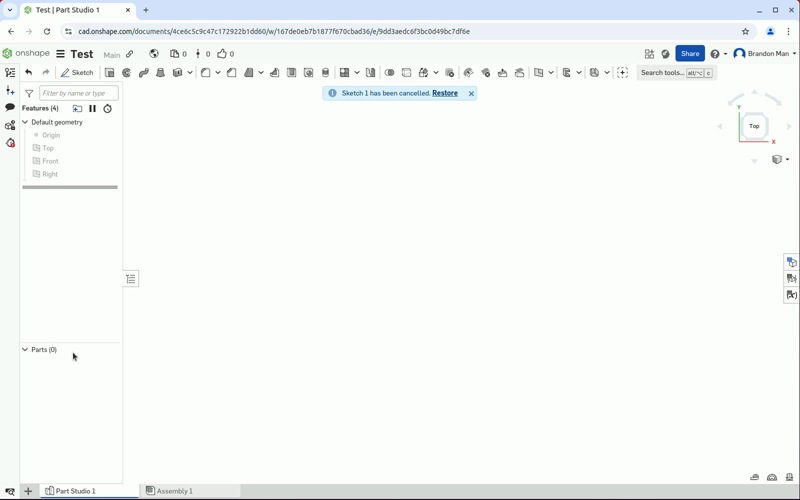
key(y)
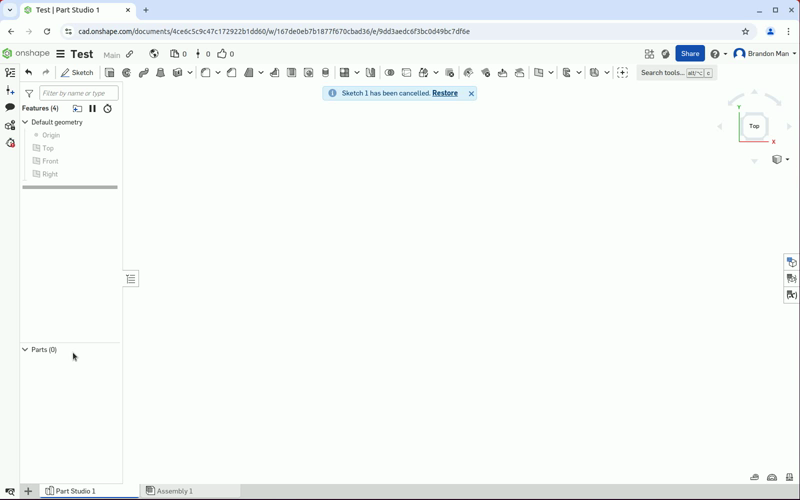
key(shift+p)
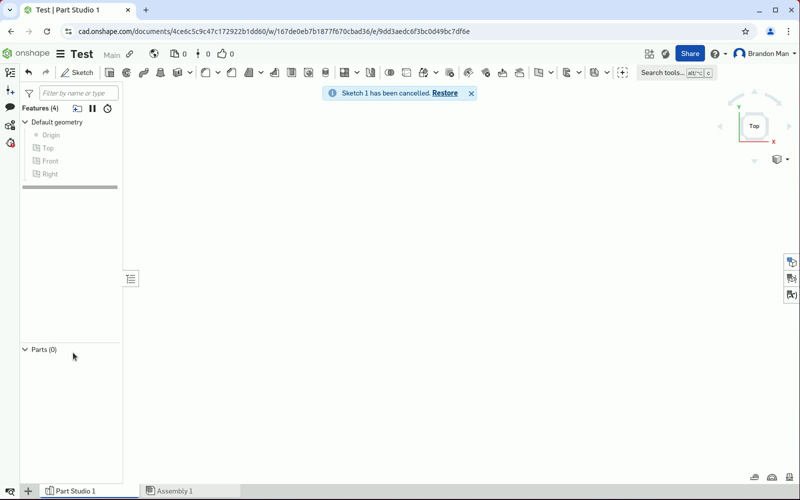
key(space)
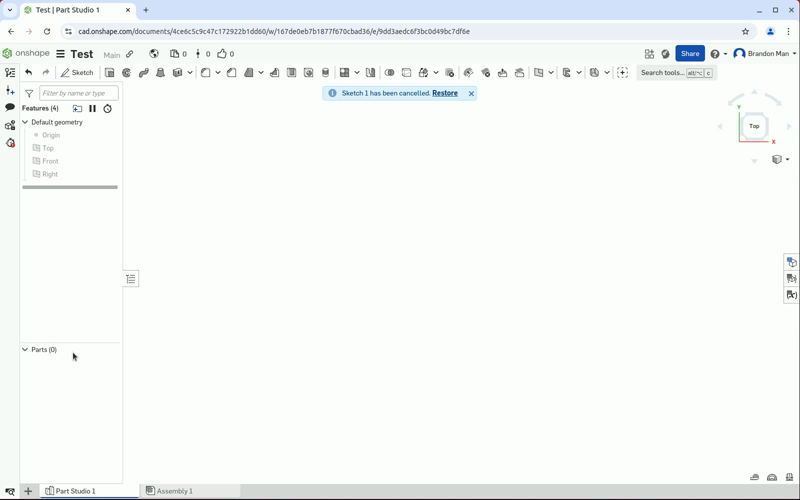
key_down(shift)
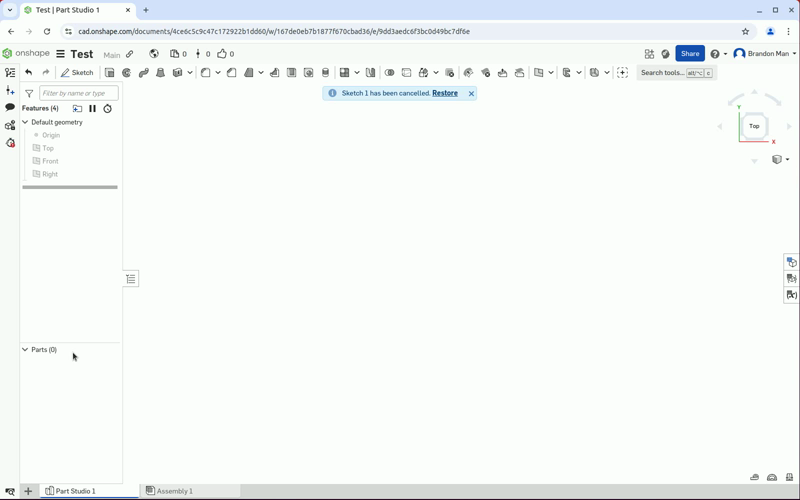
key(up)
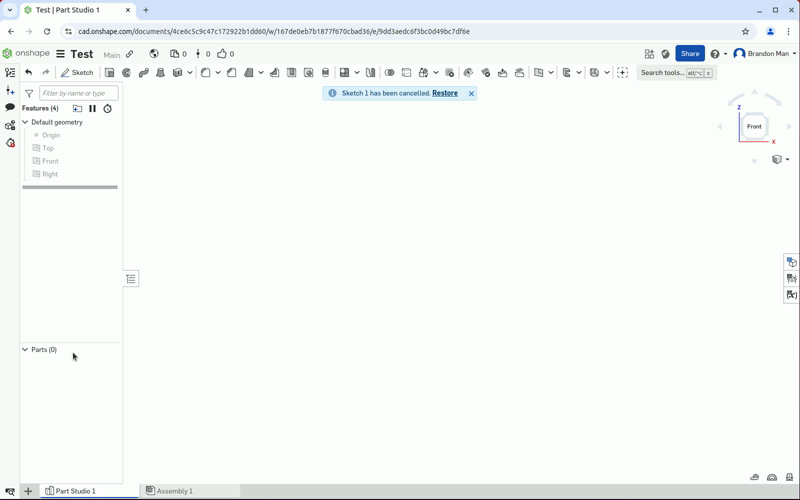
key_up(shift)
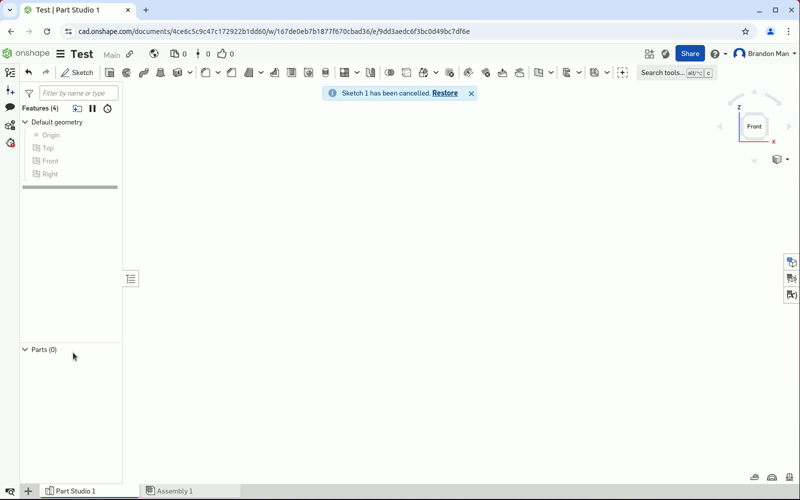
mouse_move(73, 352)
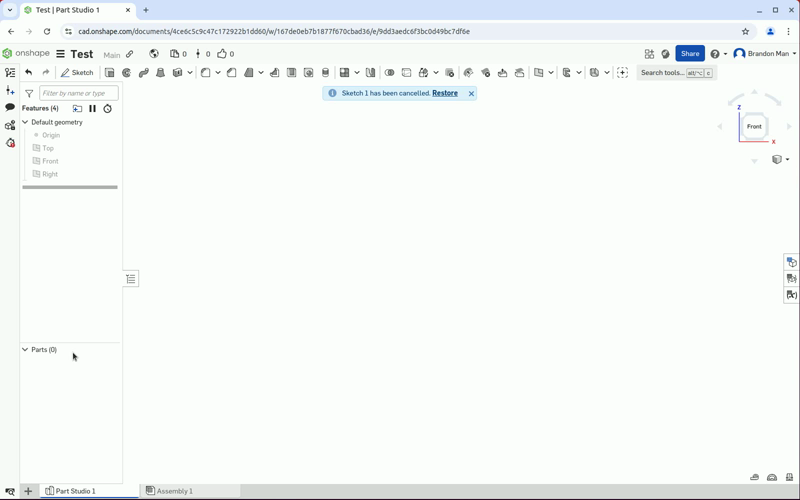
key(shift+y)
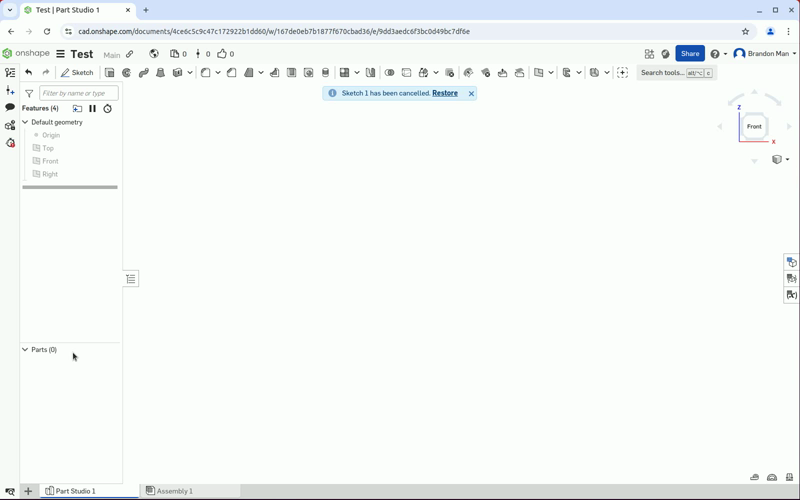
key(shift+s)
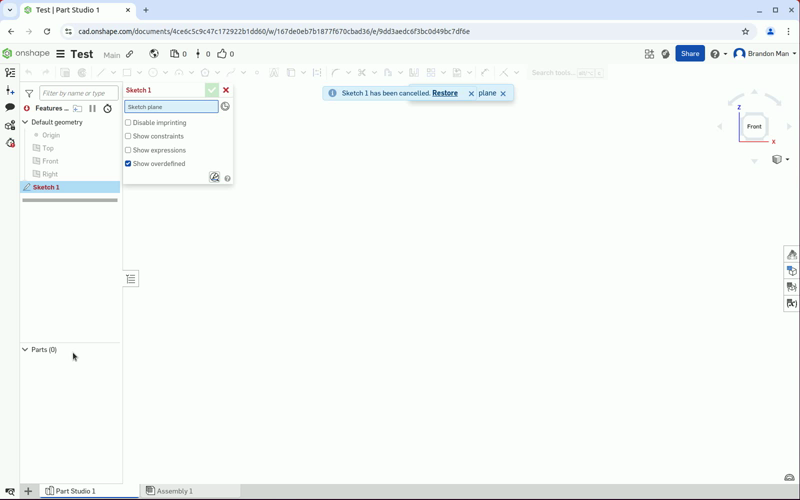
mouse_move(73, 163)
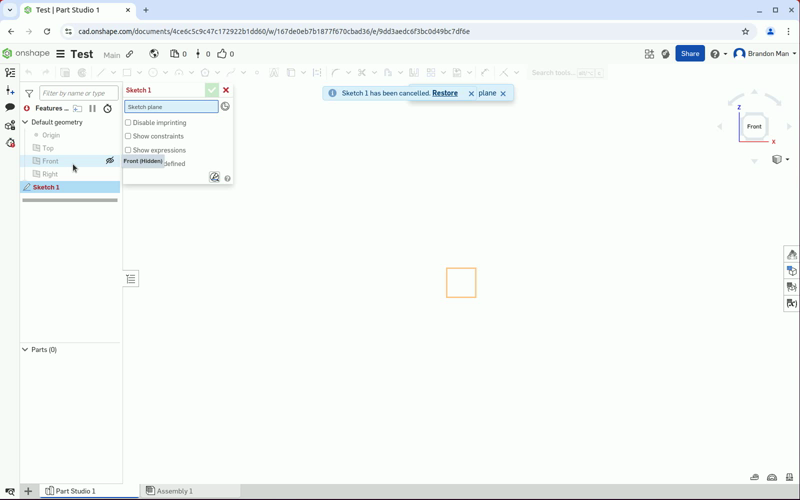
click(73, 163)
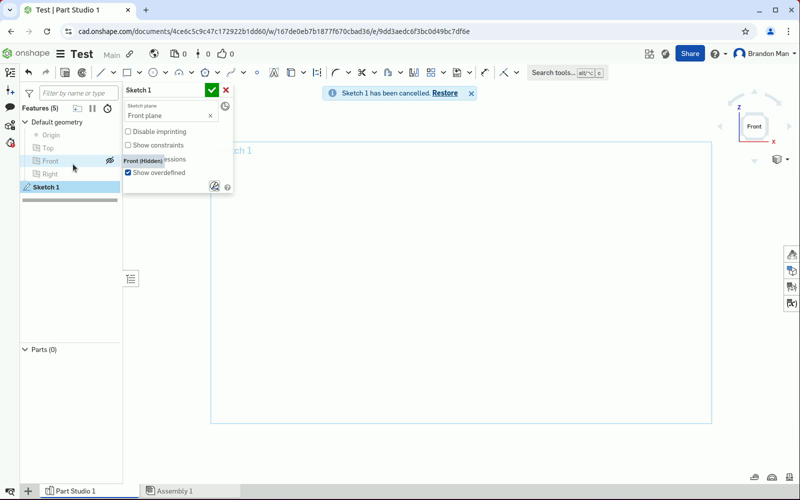
mouse_move(73, 352)
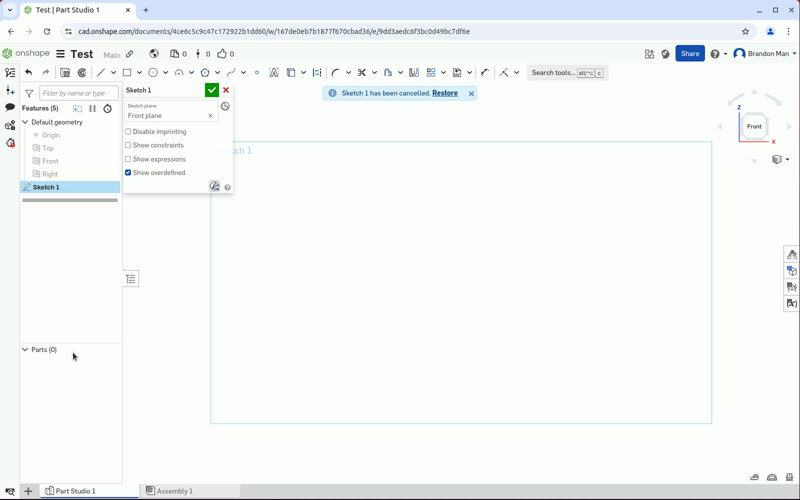
key(y)
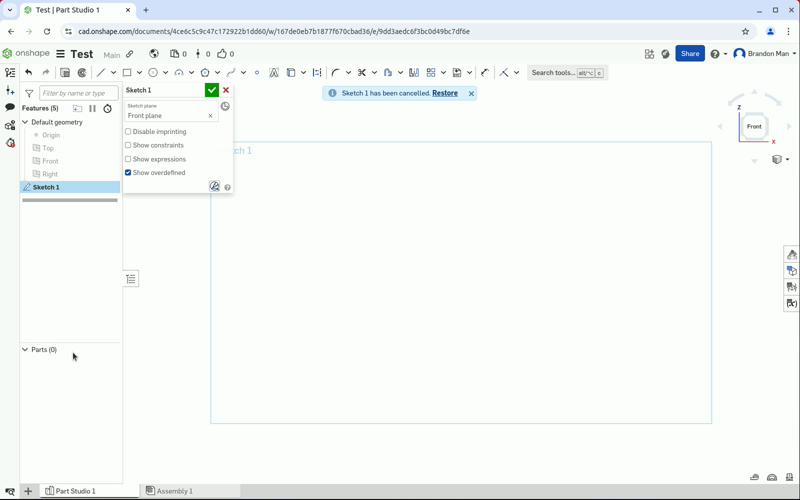
key(l)
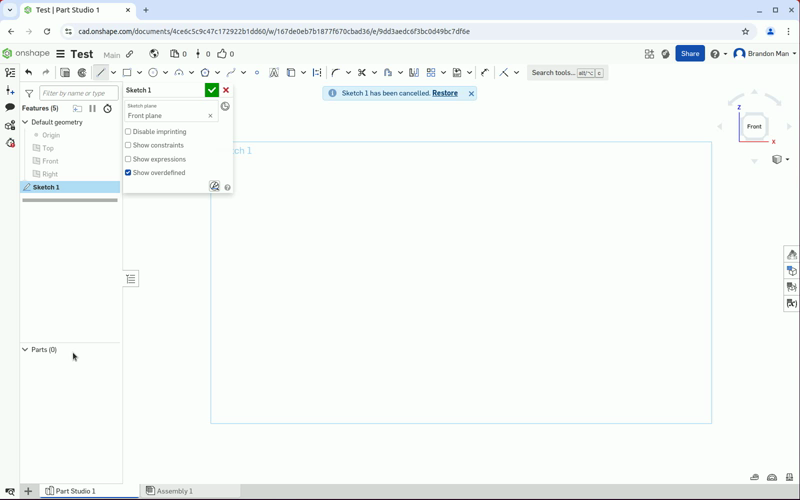
key_down(shift)
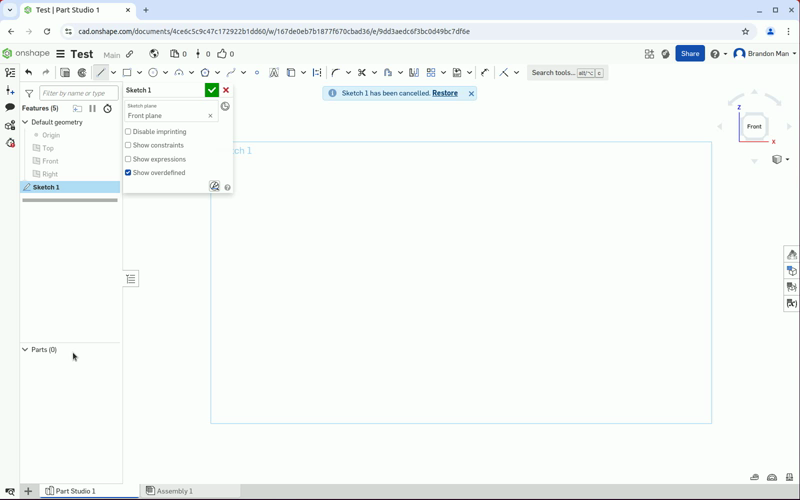
mouse_move(460, 282)
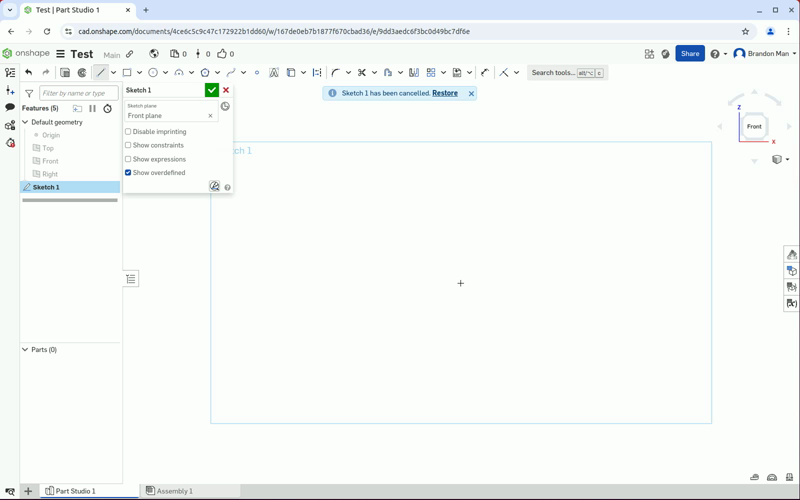
click(460, 282)
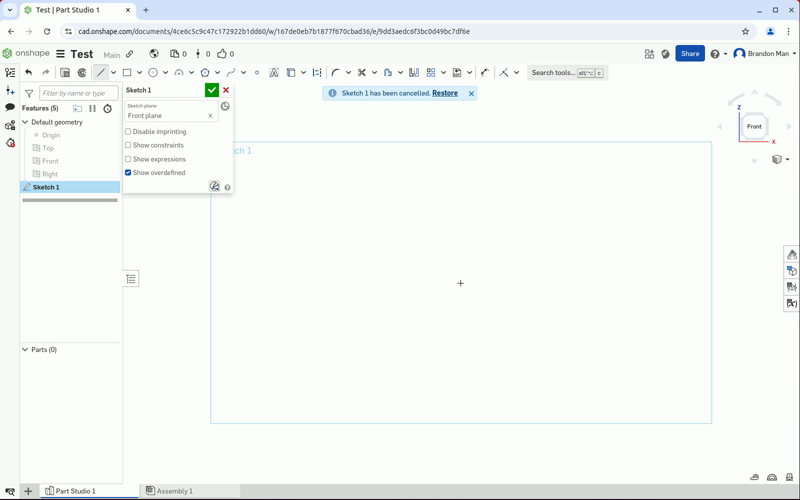
key_up(shift)
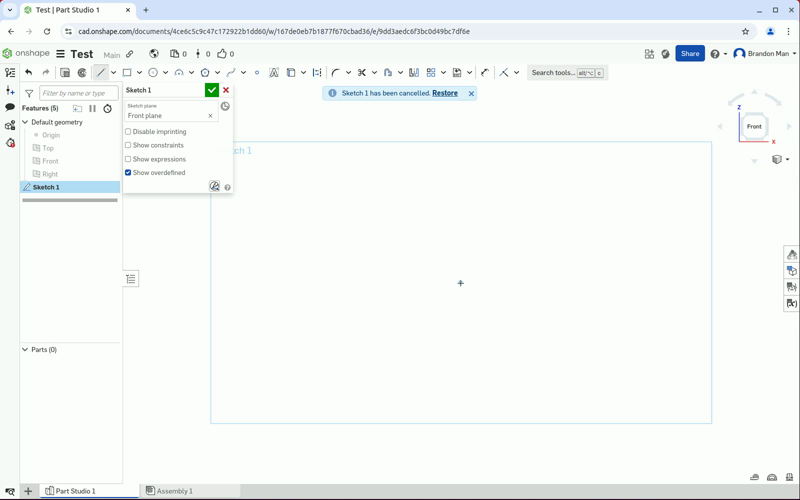
key_down(shift)
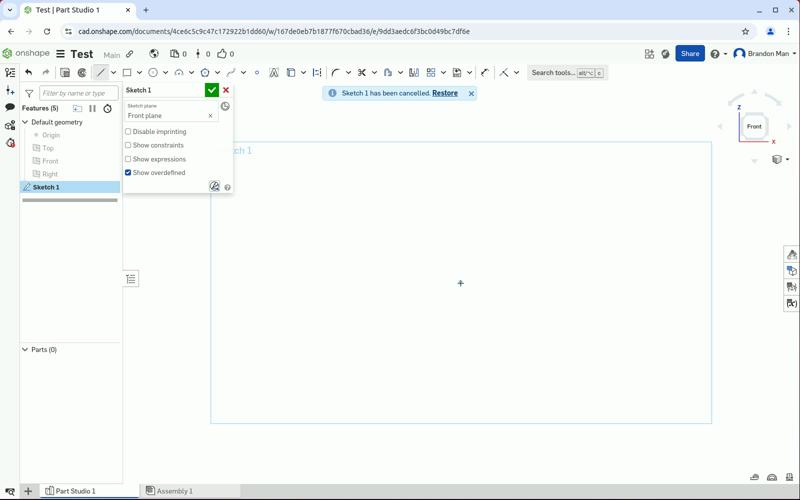
mouse_move(573, 282)
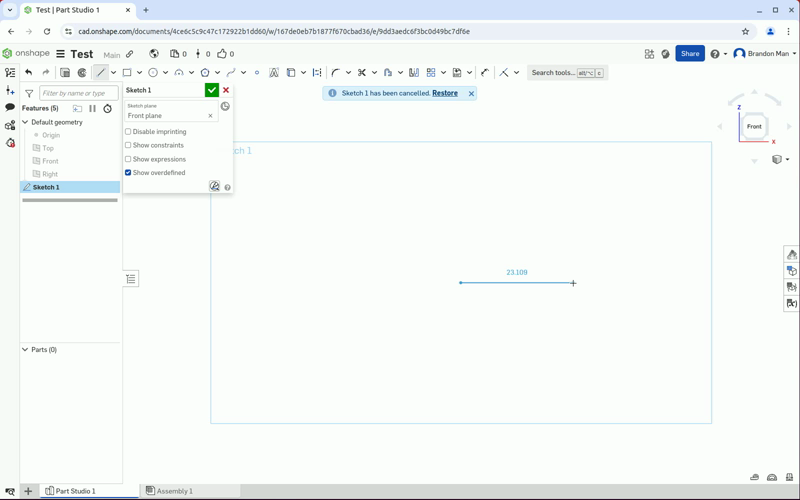
click(573, 282)
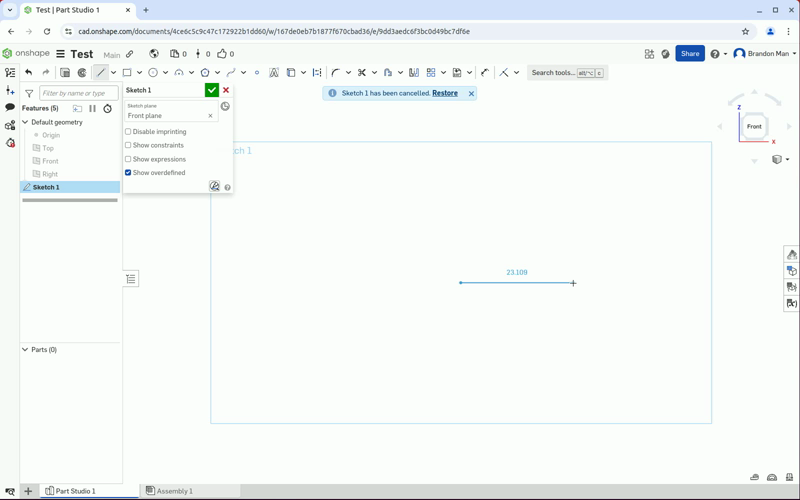
key_up(shift)
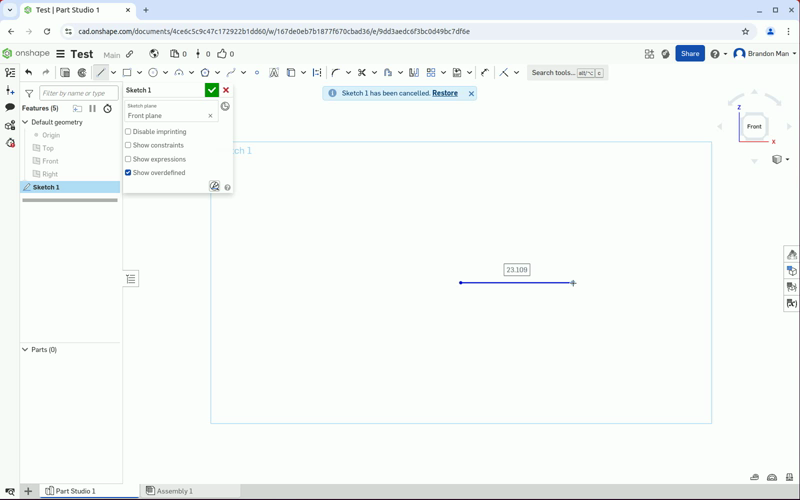
key_down(shift)
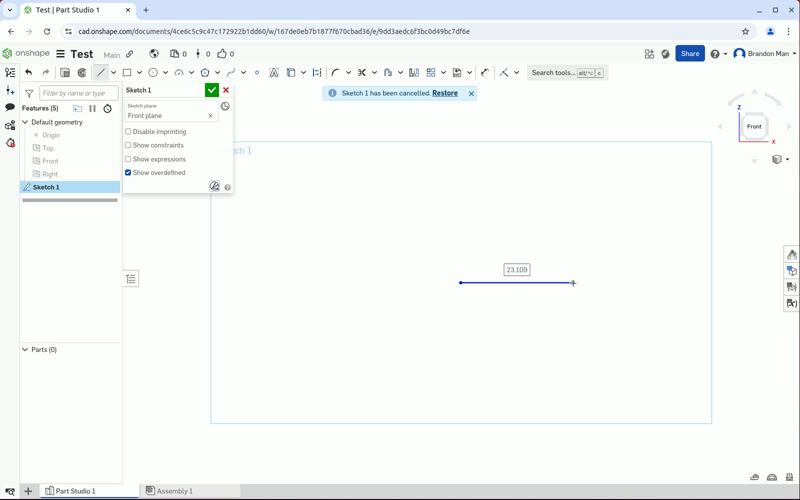
mouse_move(589, 282)
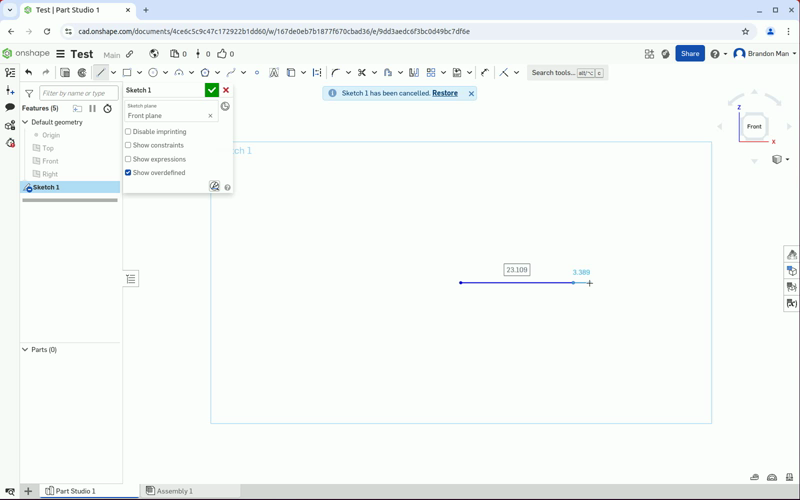
mouse_move(573, 265)
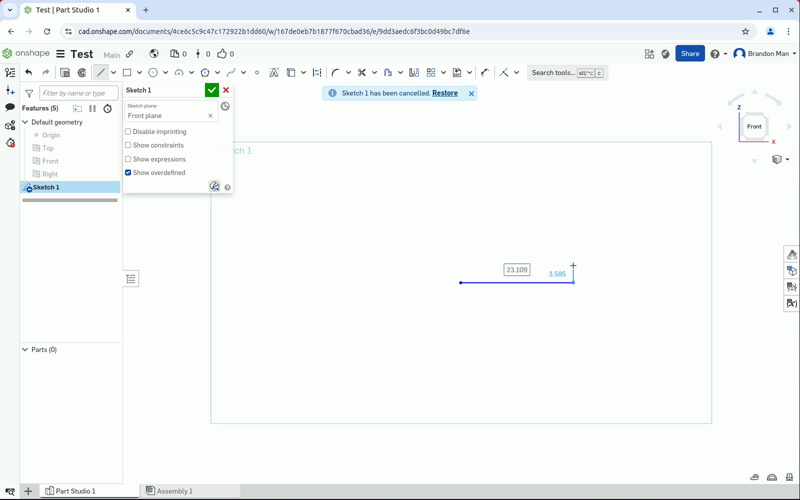
click(573, 265)
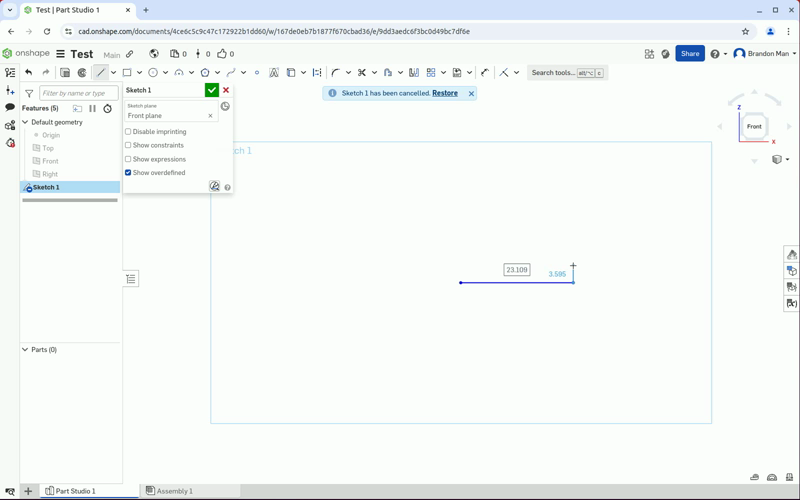
key_up(shift)
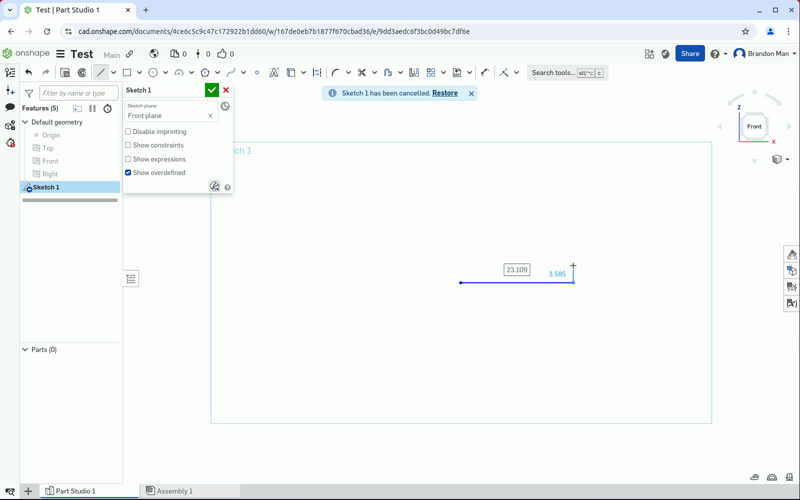
key_down(shift)
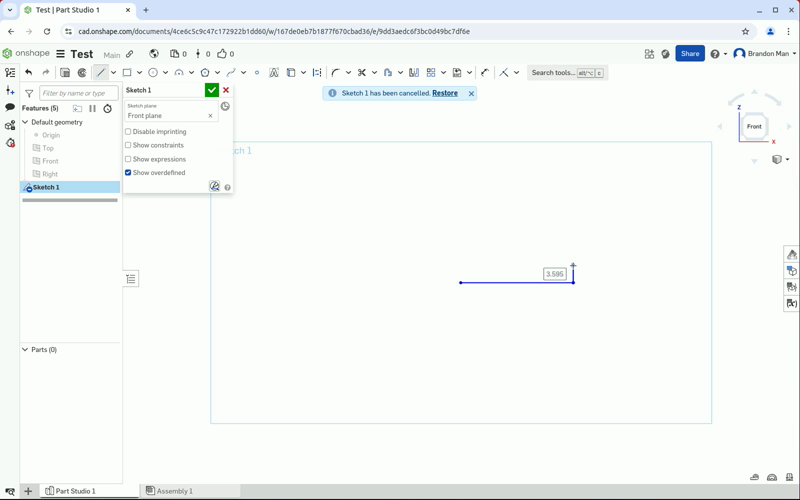
mouse_move(460, 265)
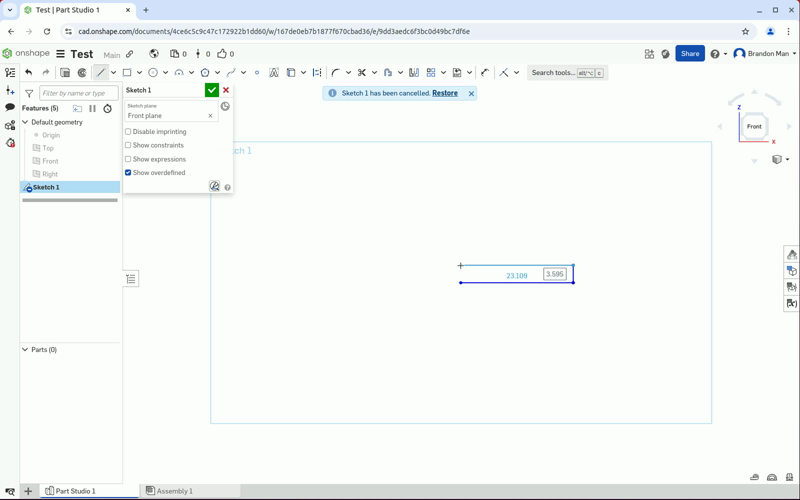
click(460, 265)
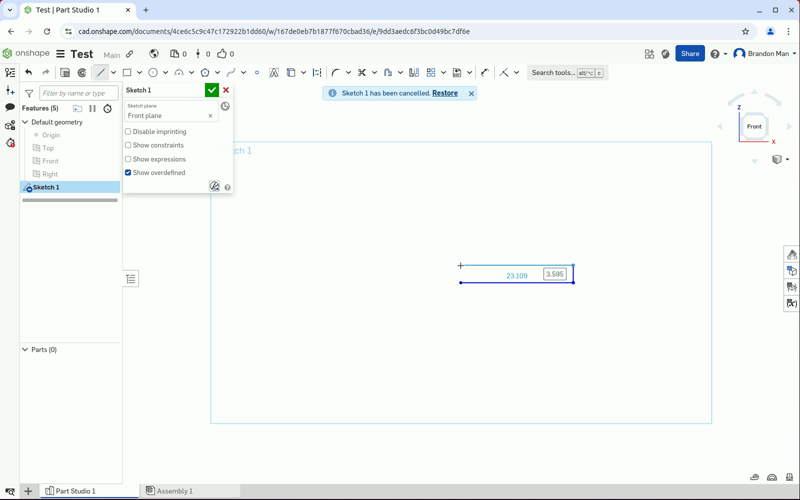
key_up(shift)
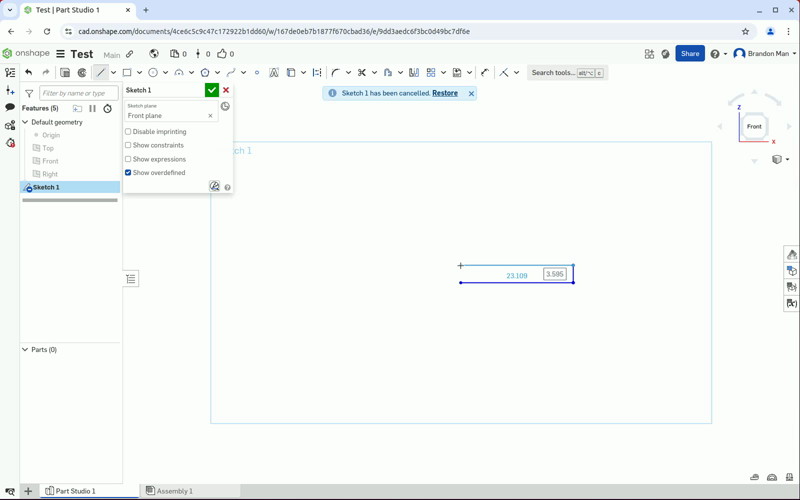
mouse_move(490, 265)
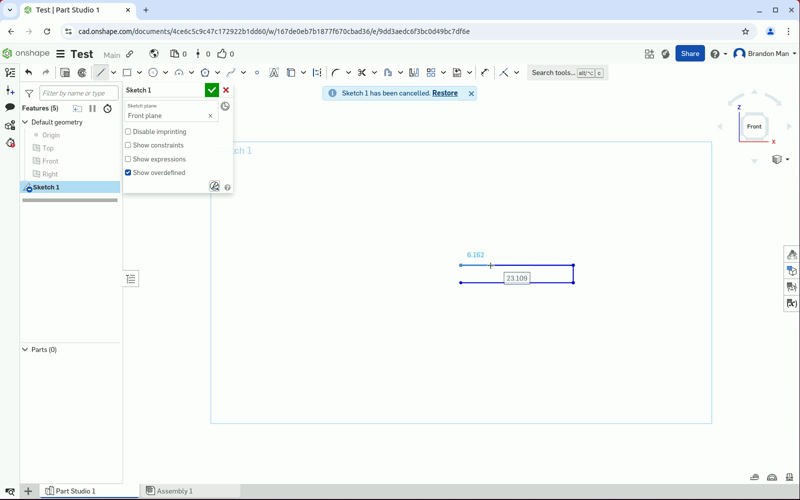
key_down(shift)
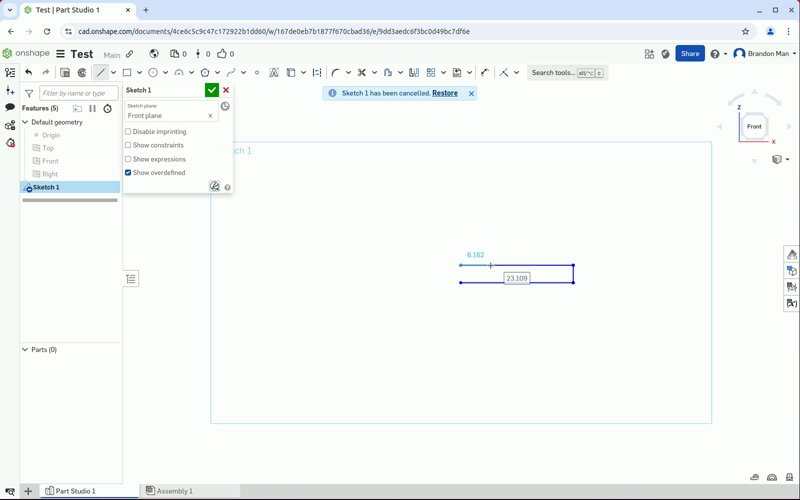
mouse_move(460, 282)
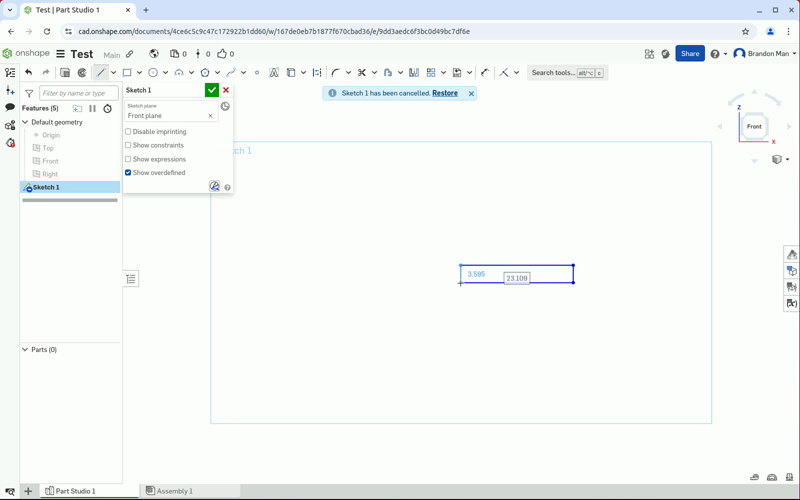
key_up(shift)
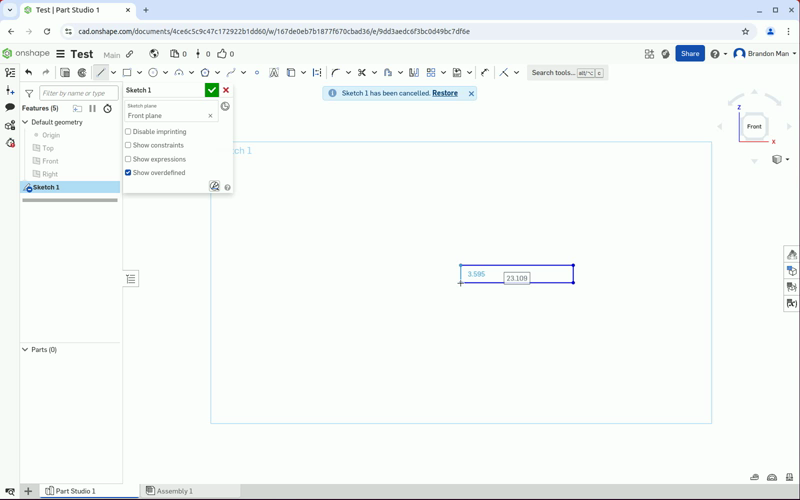
click(460, 282)
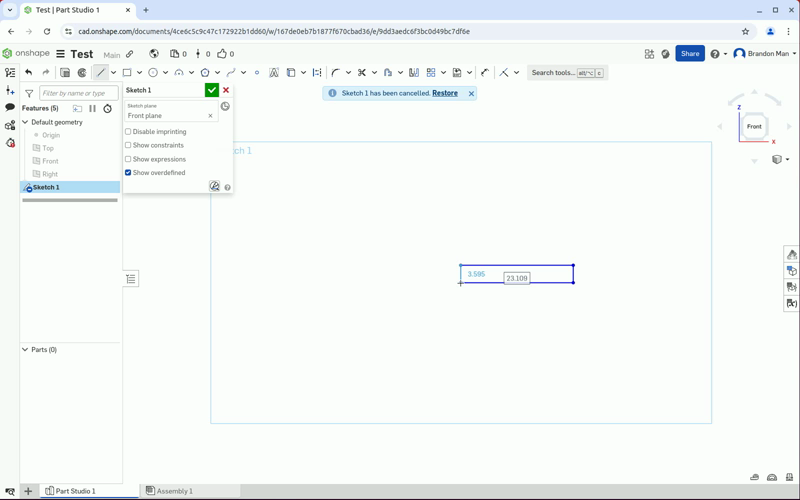
key(esc)
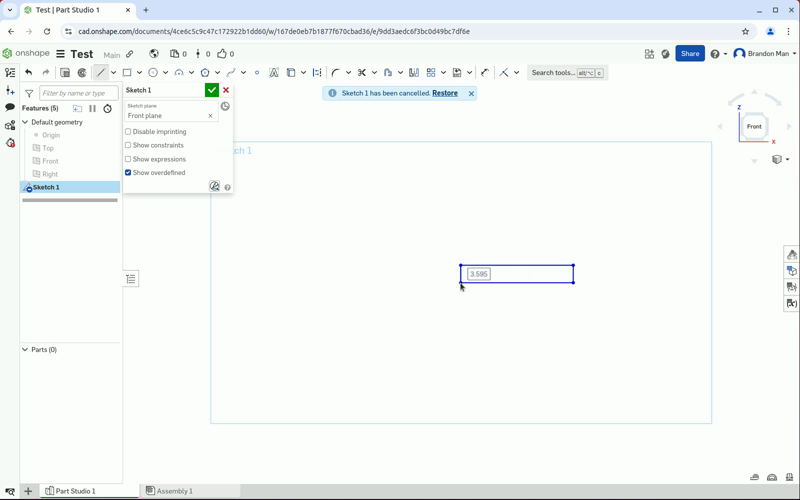
mouse_move(546, 276)
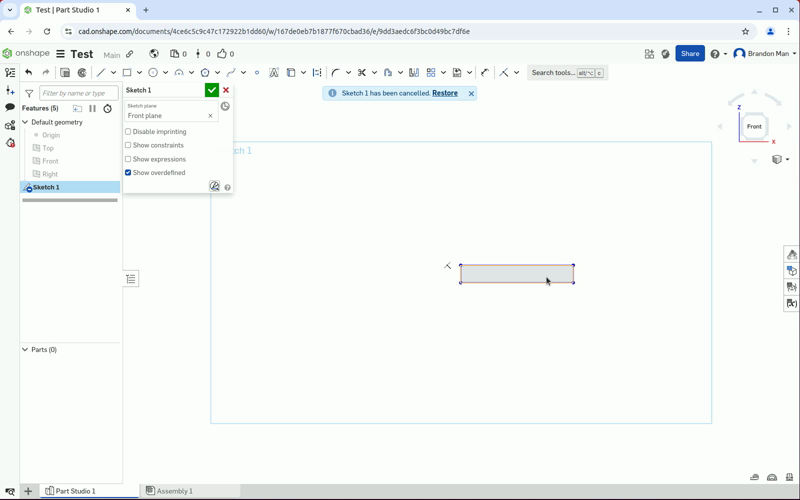
click(546, 276)
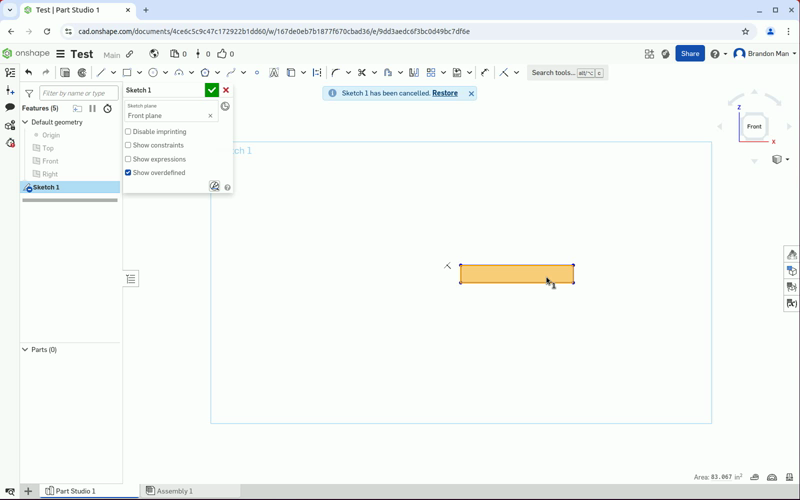
mouse_move(73, 352)
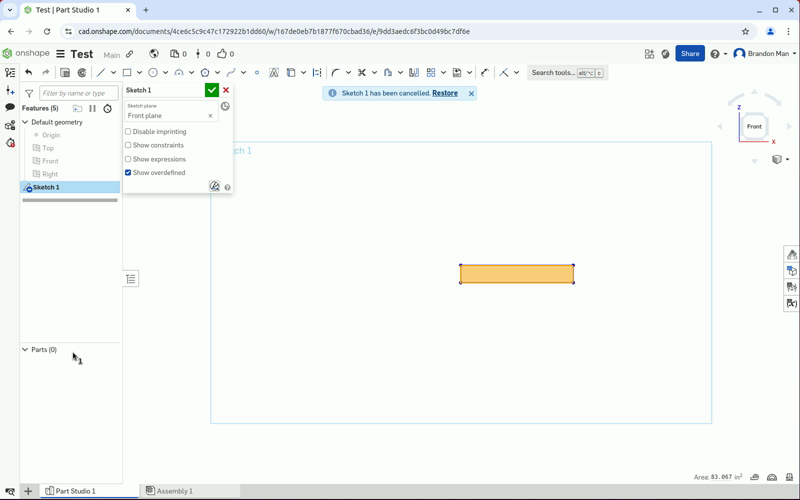
key(shift+y)
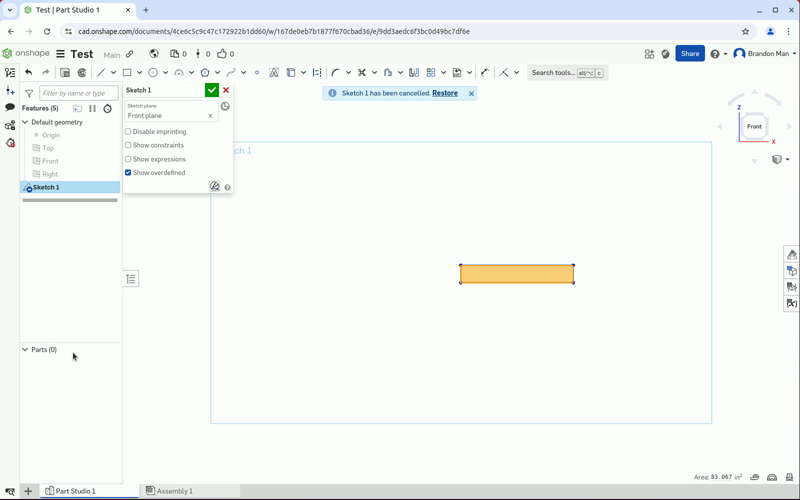
key(shift+e)
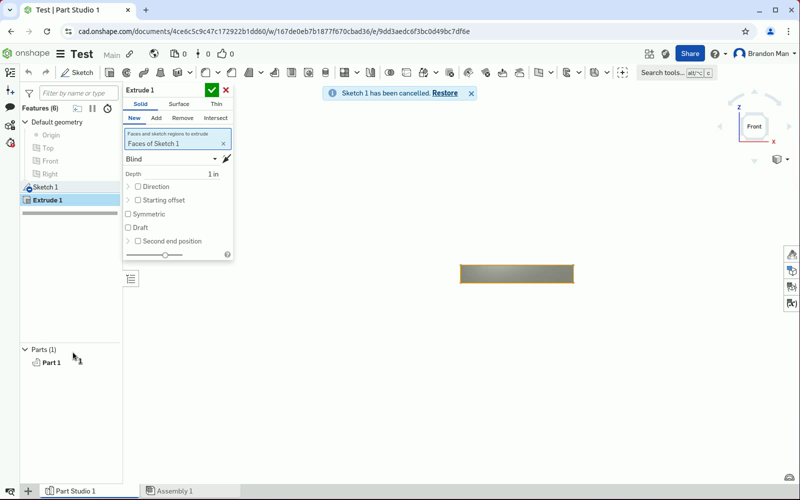
mouse_move(143, 106)
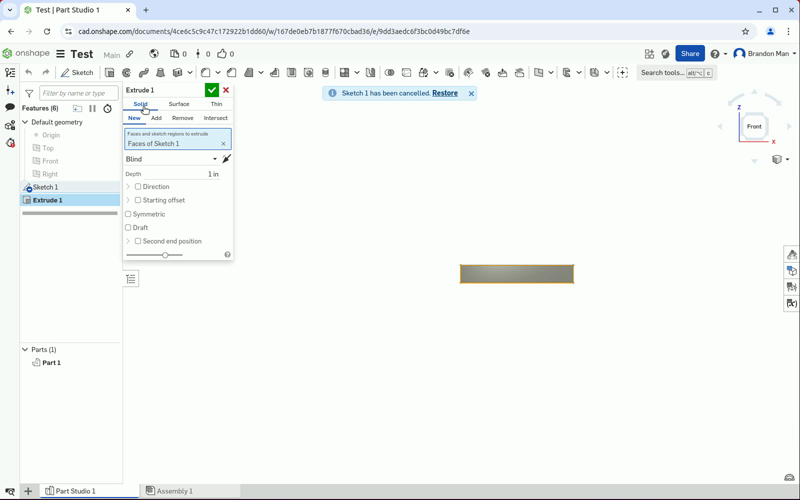
click(143, 106)
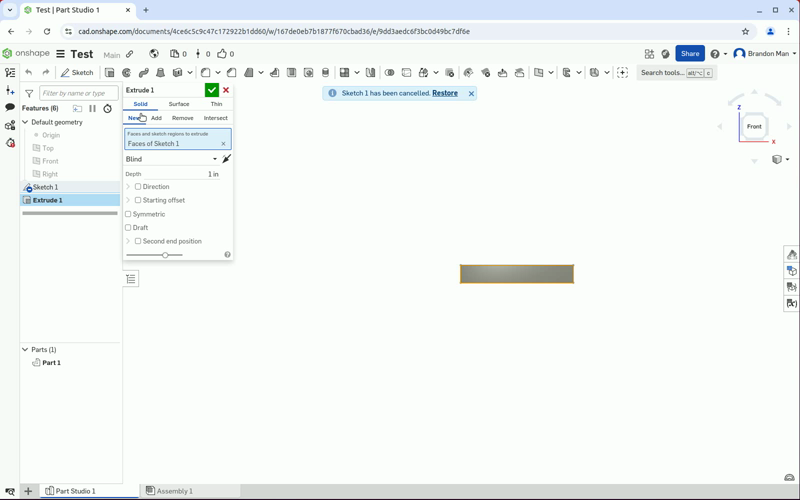
mouse_move(137, 120)
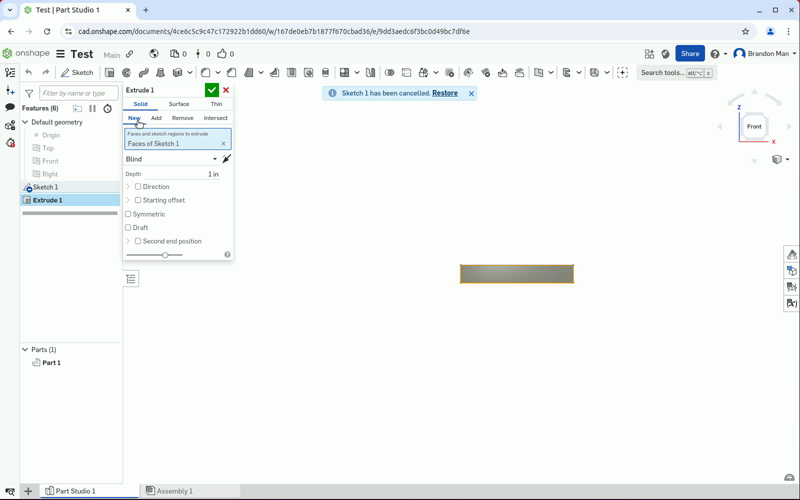
click(137, 120)
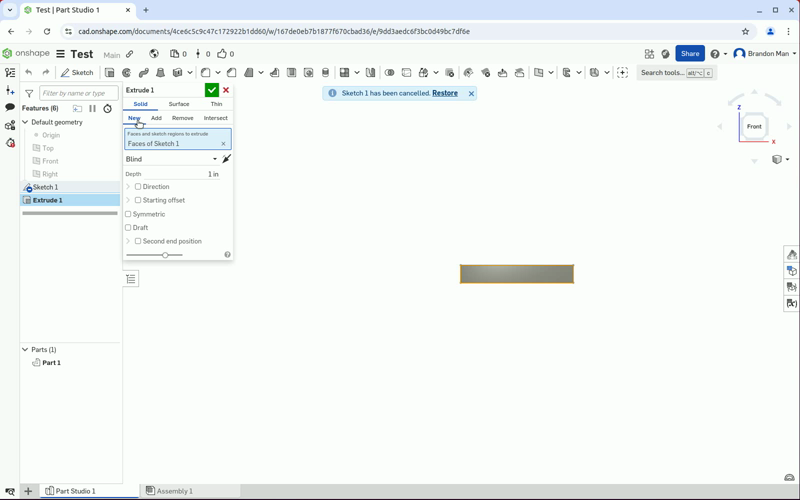
key(tab, 4)
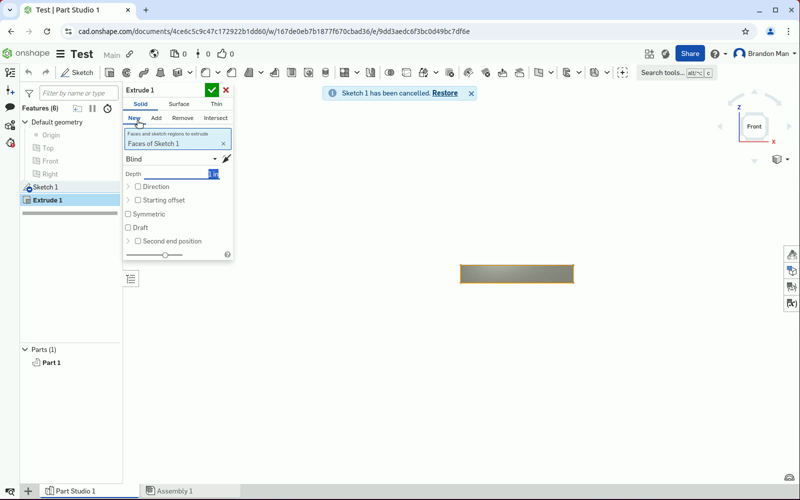
text(3.852)
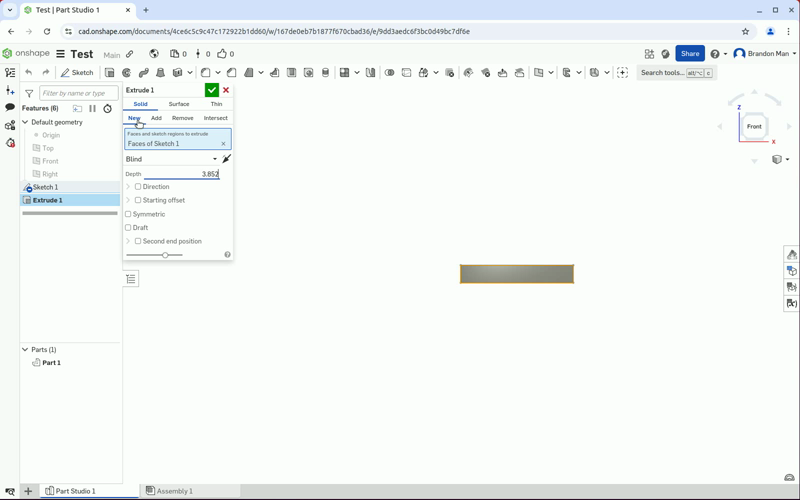
key(tab, 3)
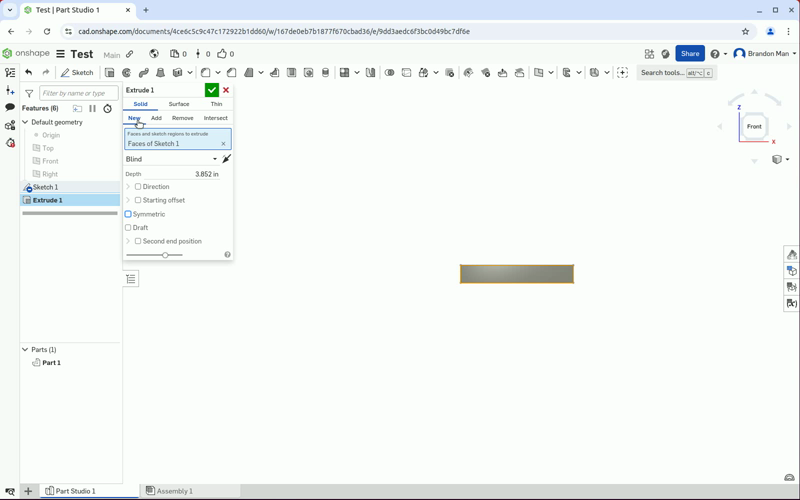
key(space)
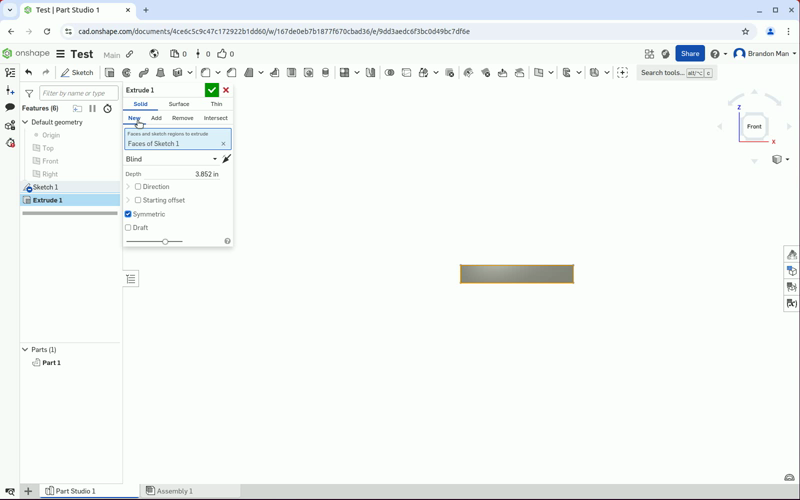
key(enter)
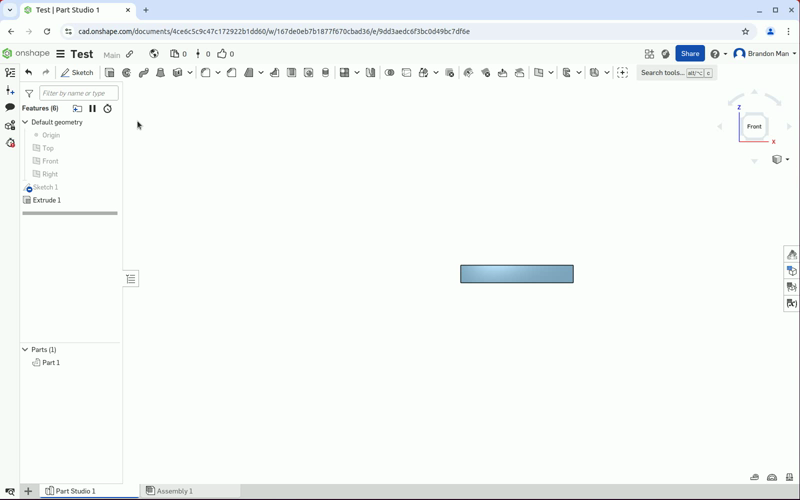
key(shift+h)
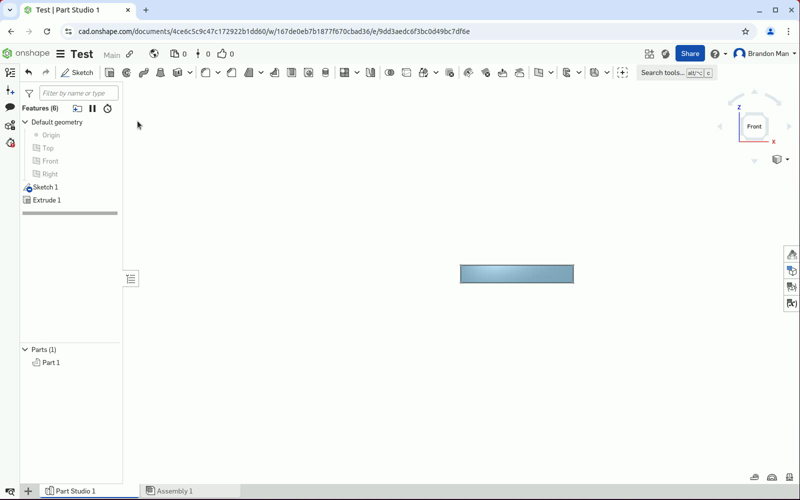
key(shift+h)
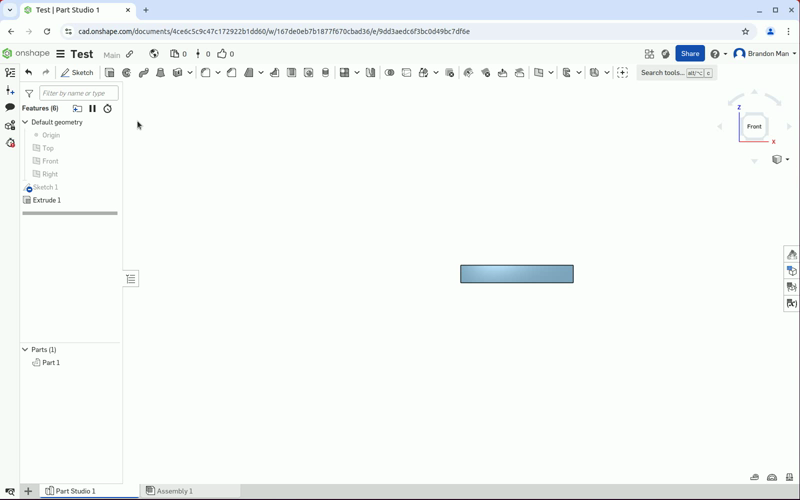
mouse_move(73, 189)
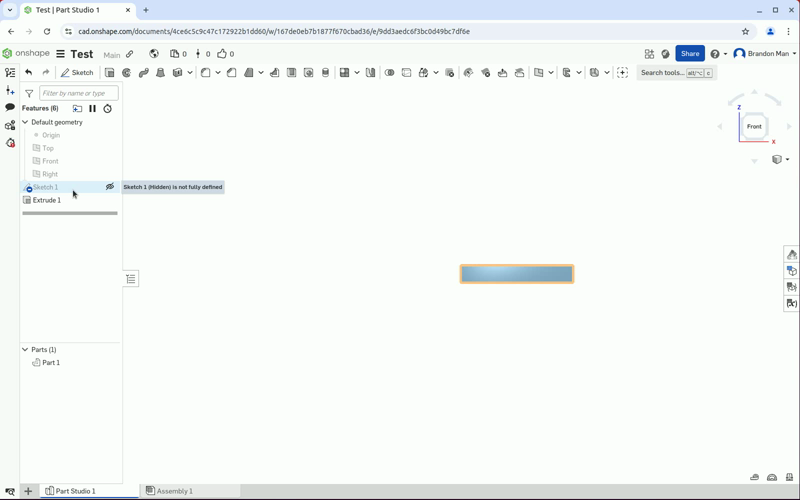
click(73, 189)
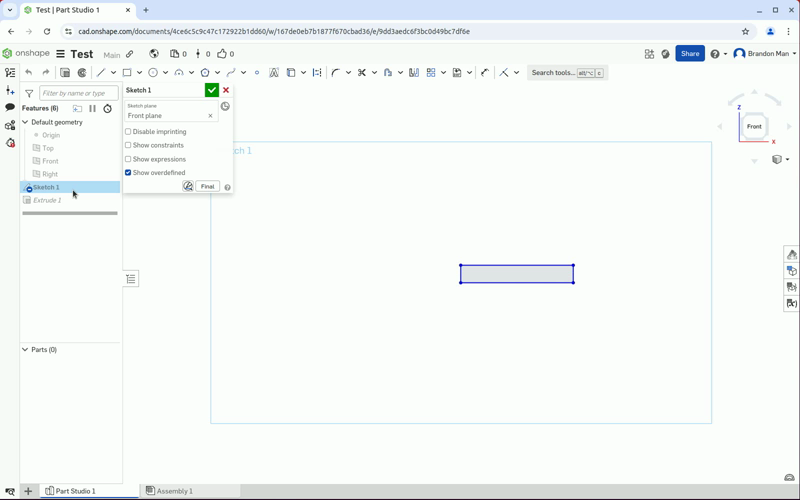
mouse_move(229, 92)
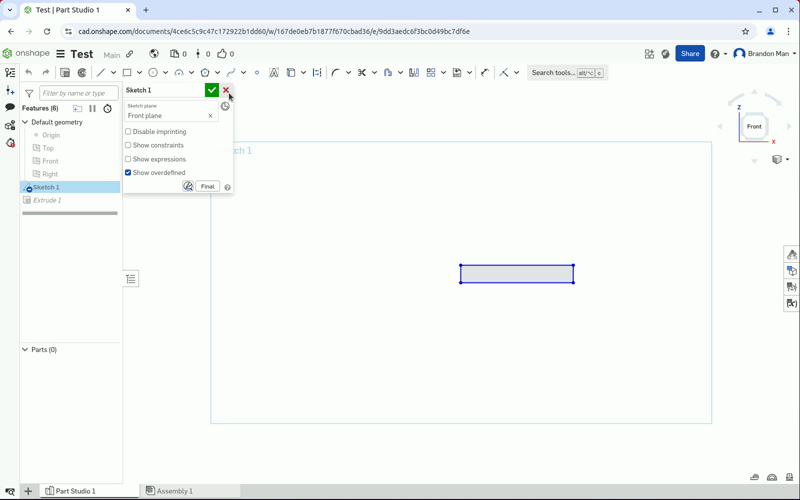
click(229, 92)
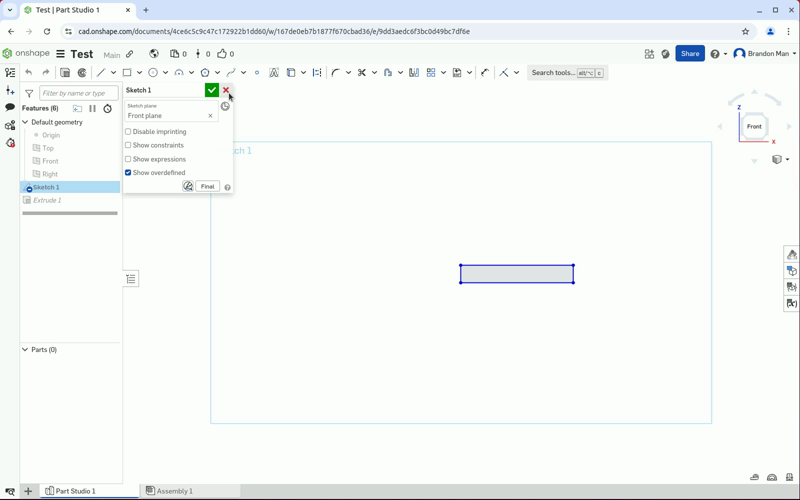
key(shift+s)
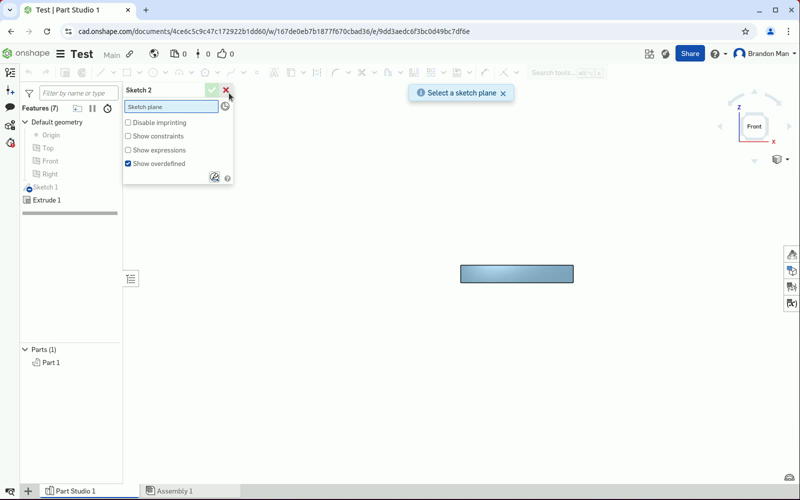
mouse_move(73, 163)
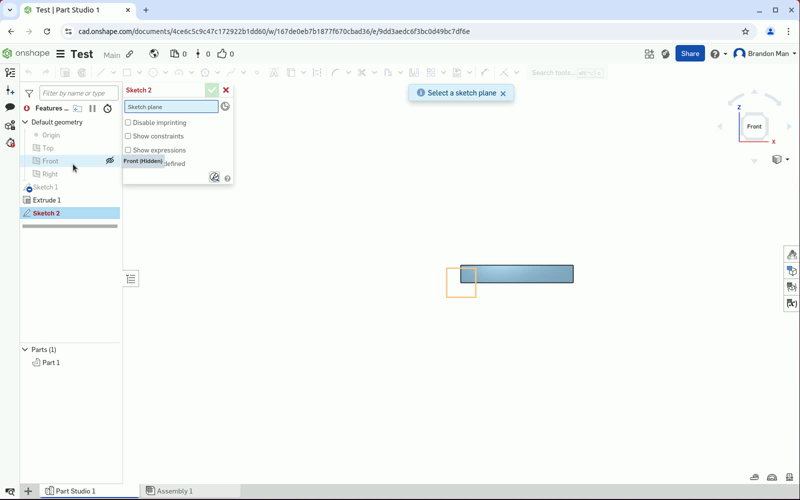
click(73, 163)
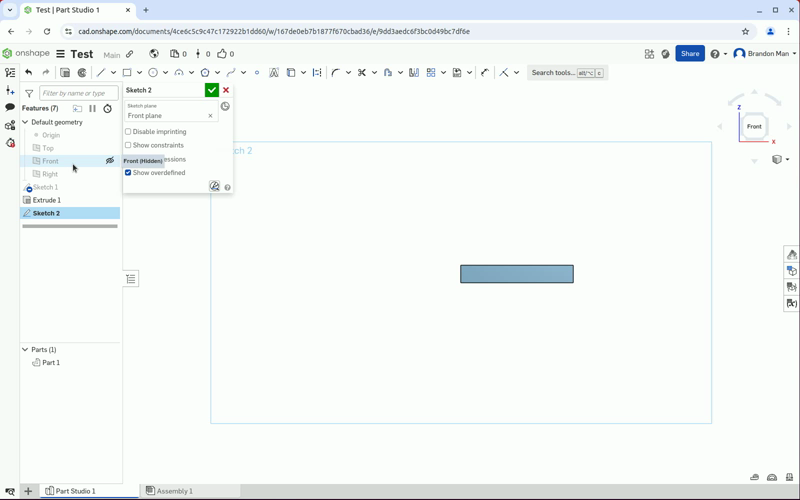
mouse_move(73, 352)
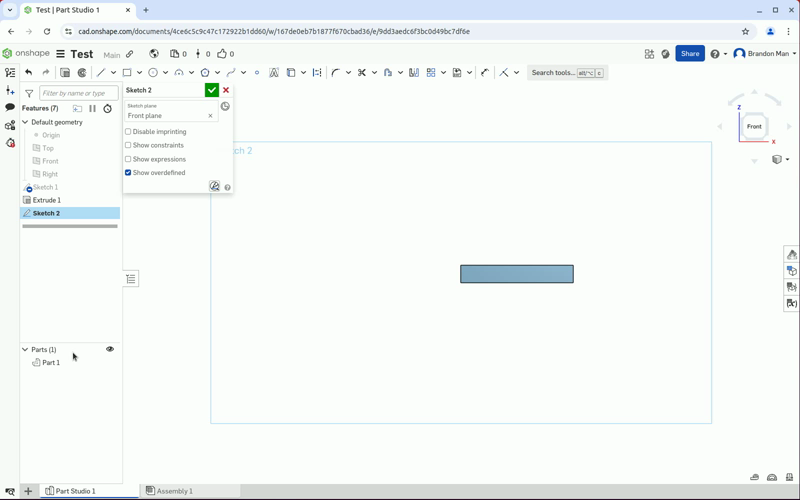
key(y)
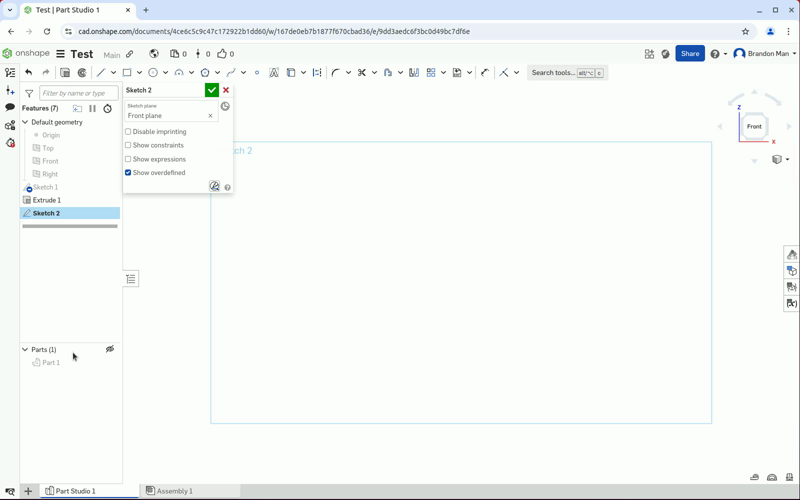
key(l)
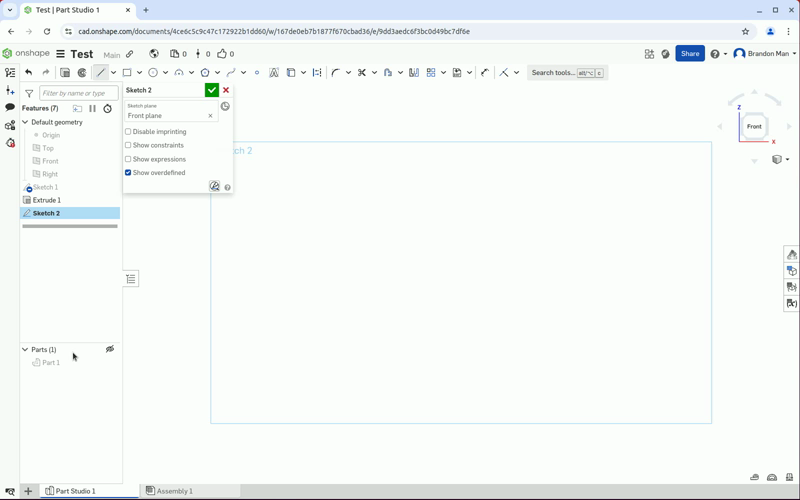
key_down(shift)
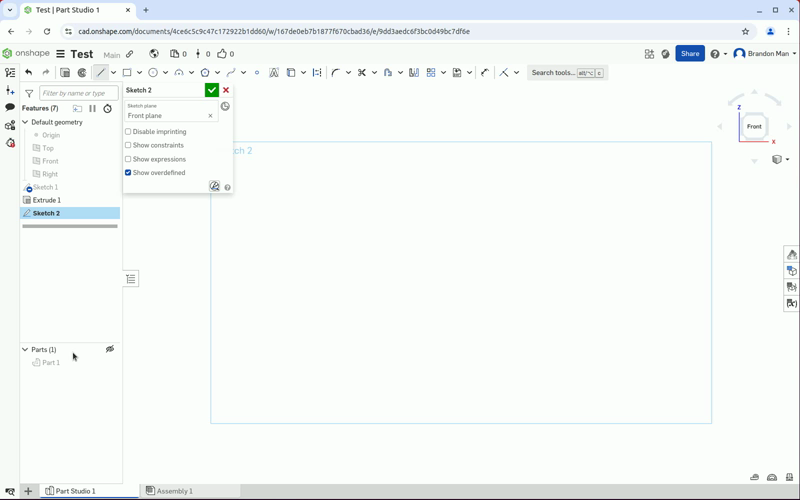
mouse_move(348, 282)
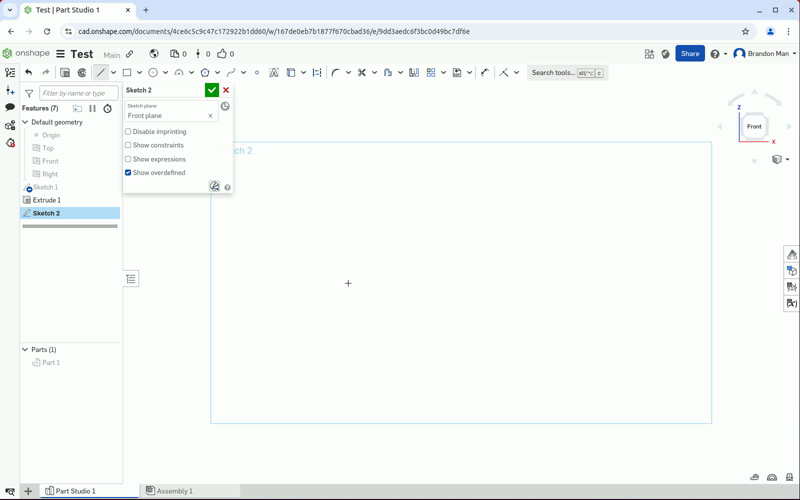
click(348, 282)
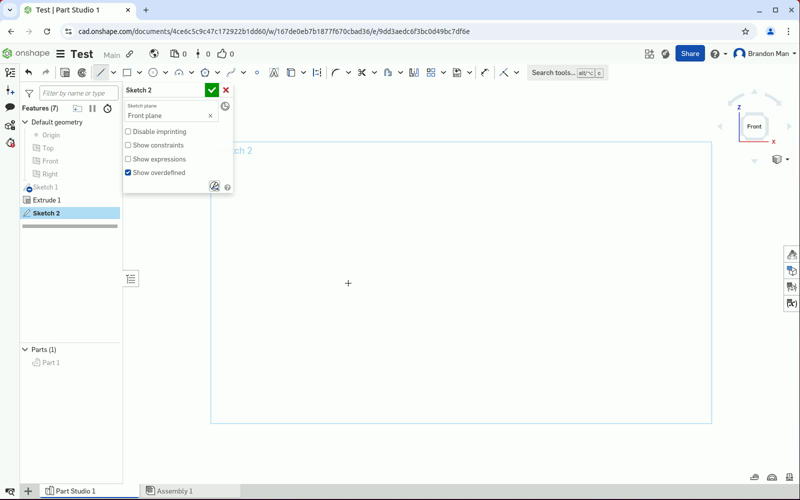
key_up(shift)
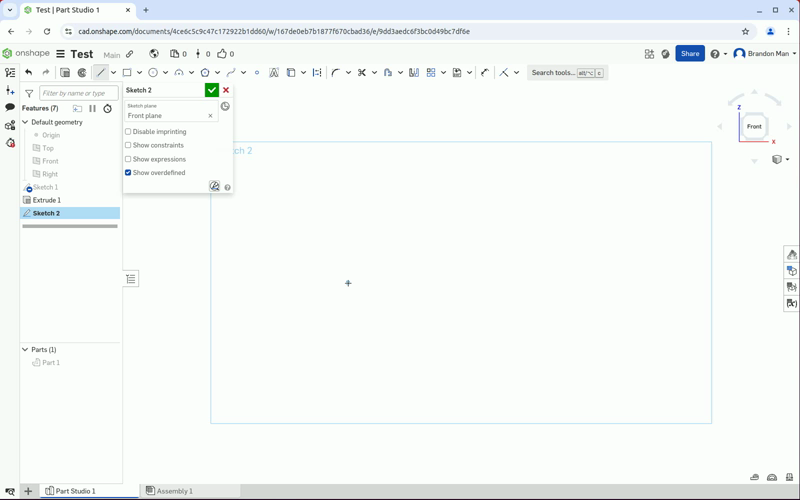
key_down(shift)
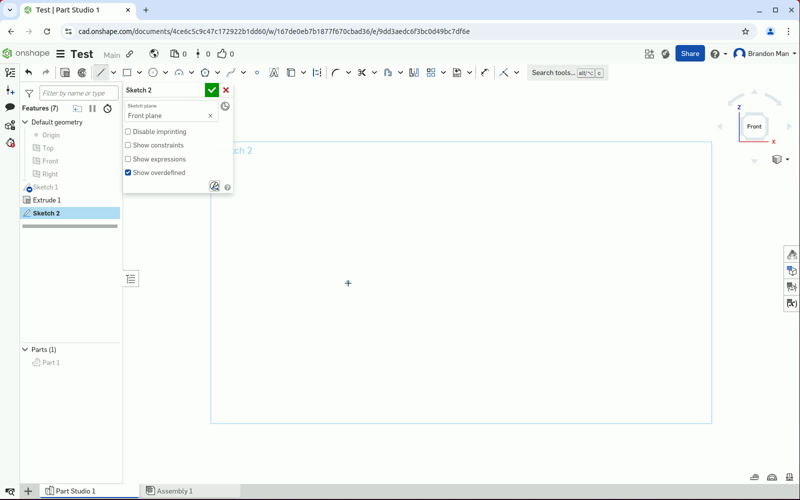
mouse_move(460, 282)
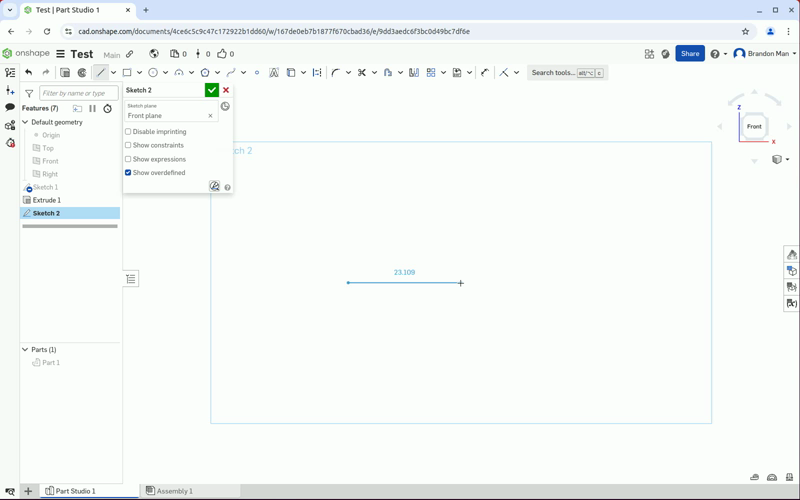
click(460, 282)
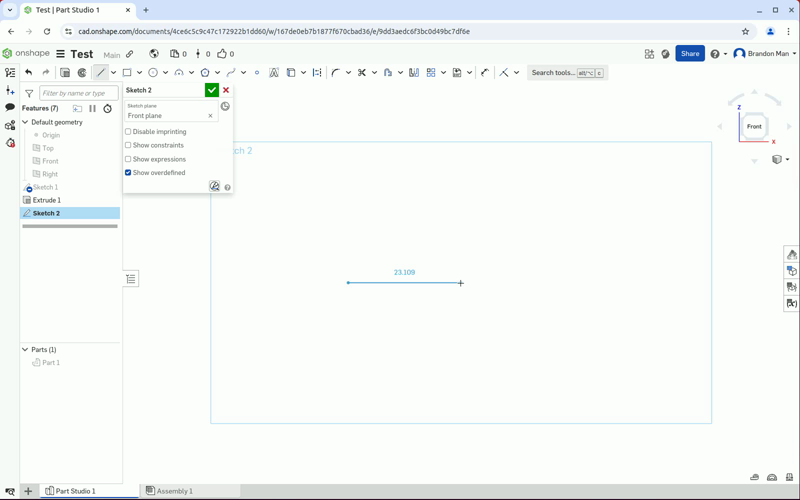
key_up(shift)
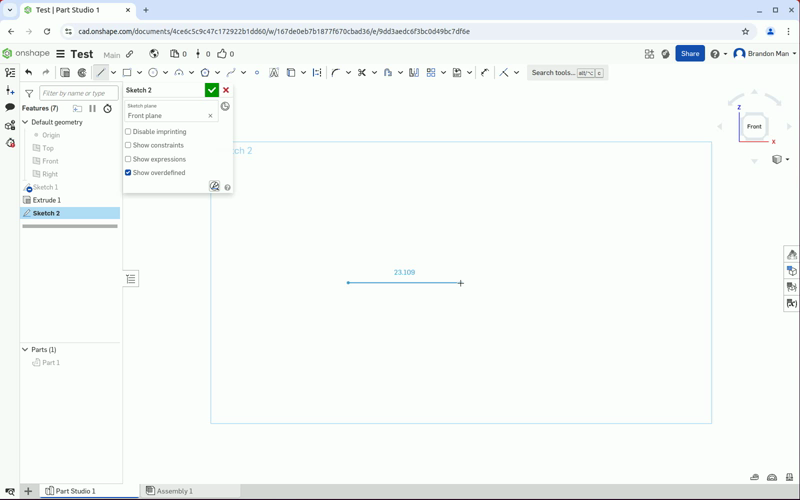
key_down(shift)
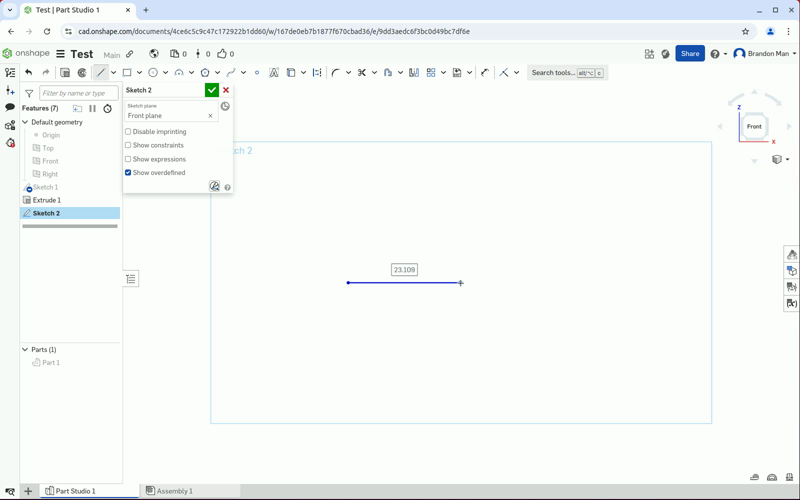
mouse_move(490, 282)
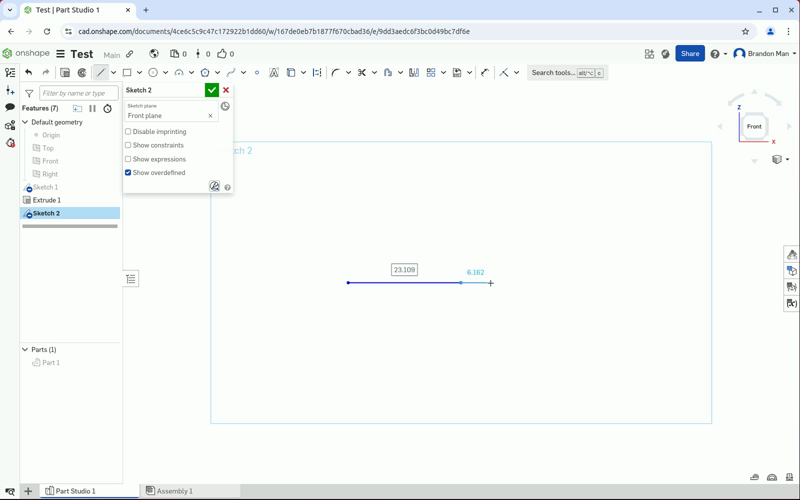
mouse_move(460, 265)
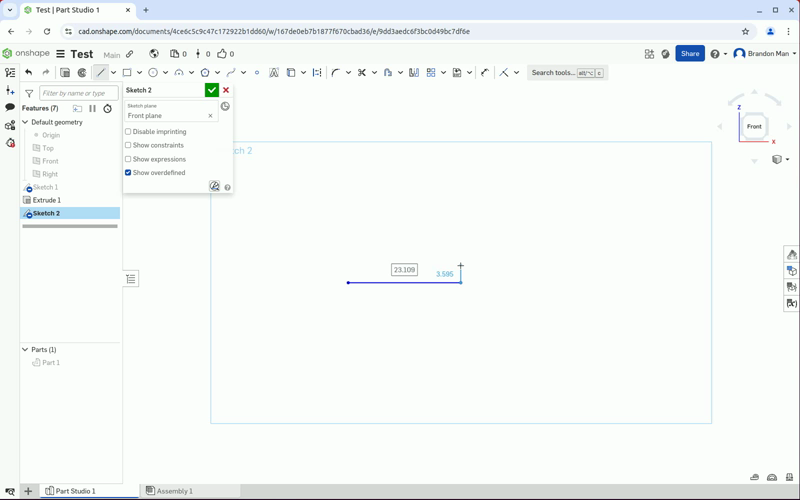
click(460, 265)
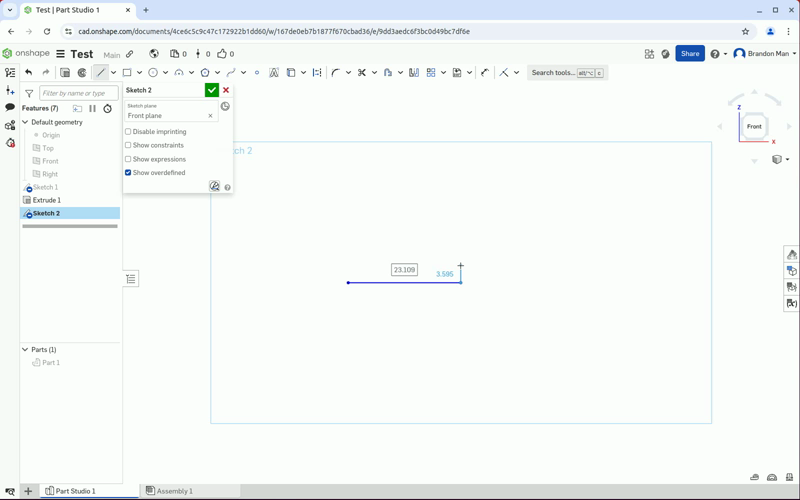
key_up(shift)
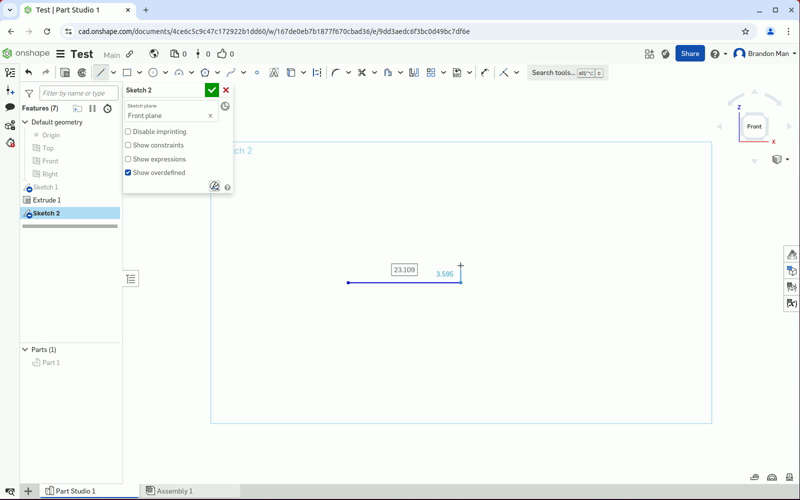
key_down(shift)
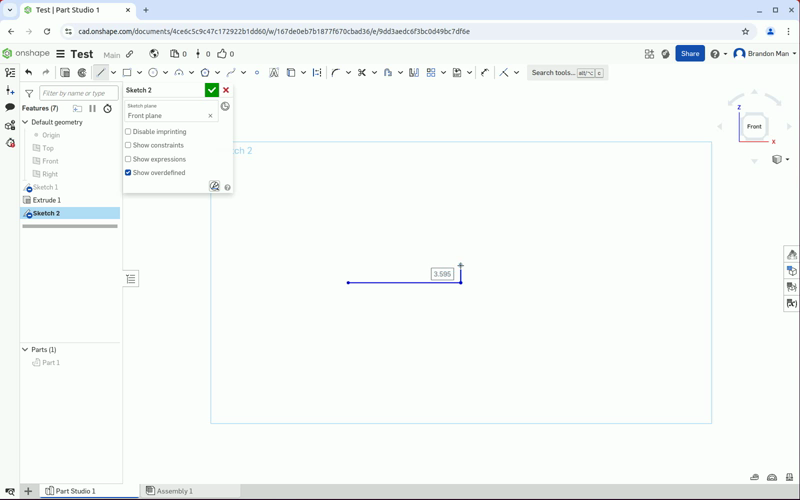
mouse_move(348, 265)
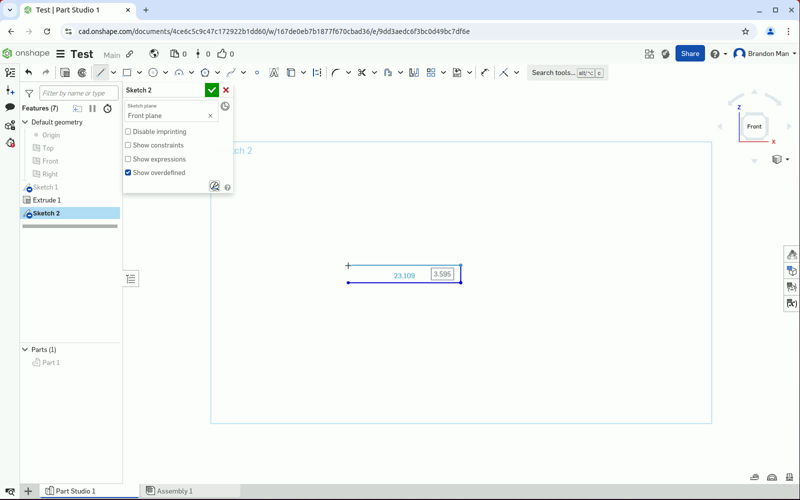
click(348, 265)
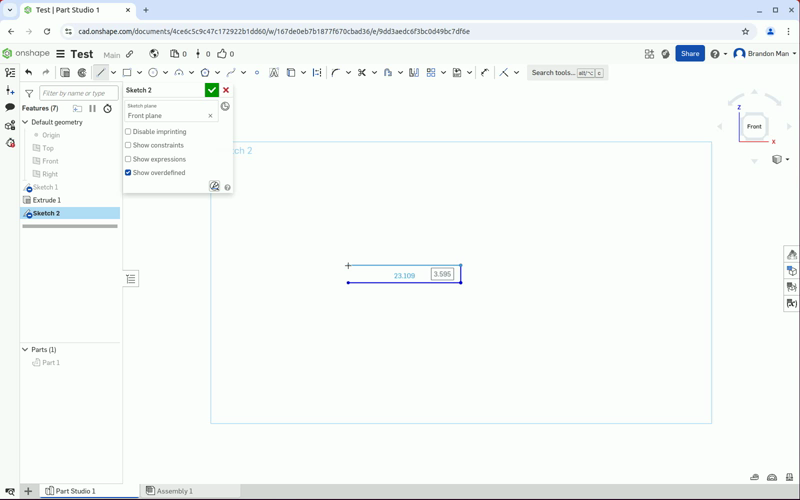
key_up(shift)
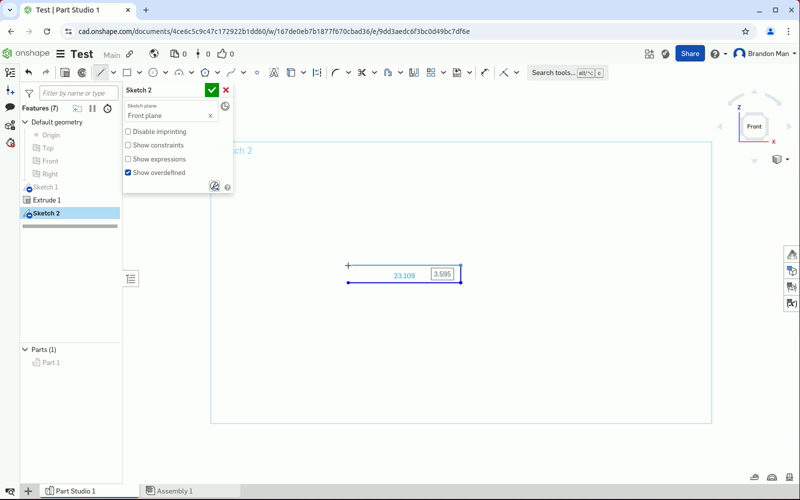
mouse_move(378, 265)
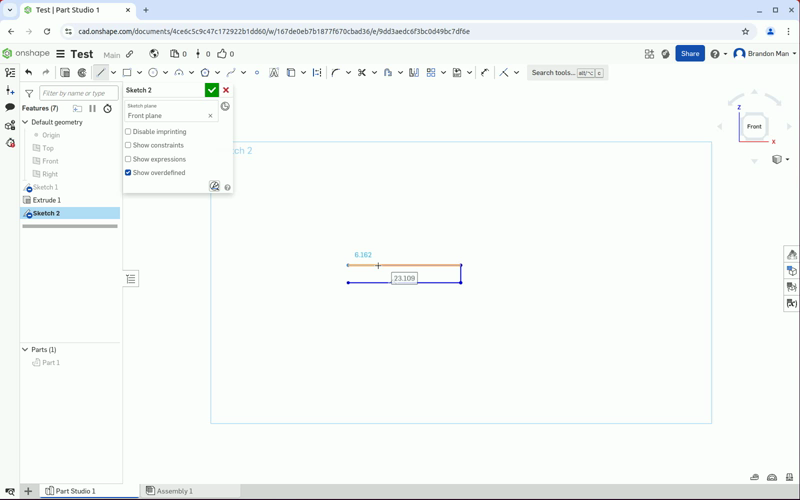
key_down(shift)
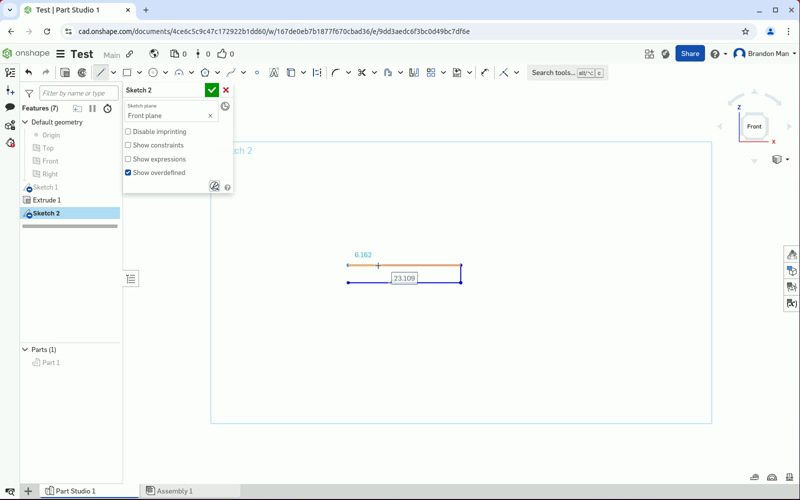
mouse_move(348, 282)
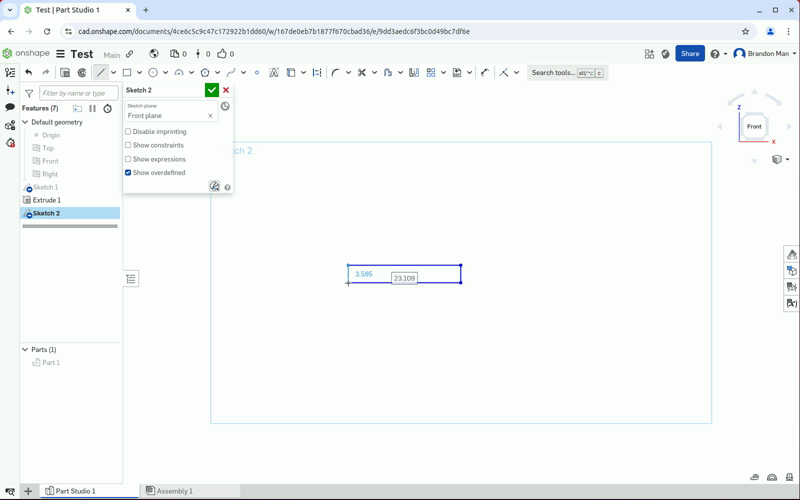
key_up(shift)
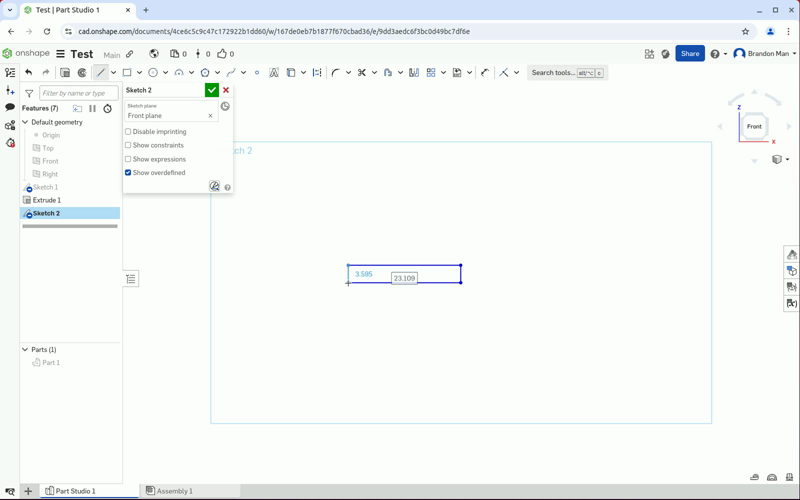
click(348, 282)
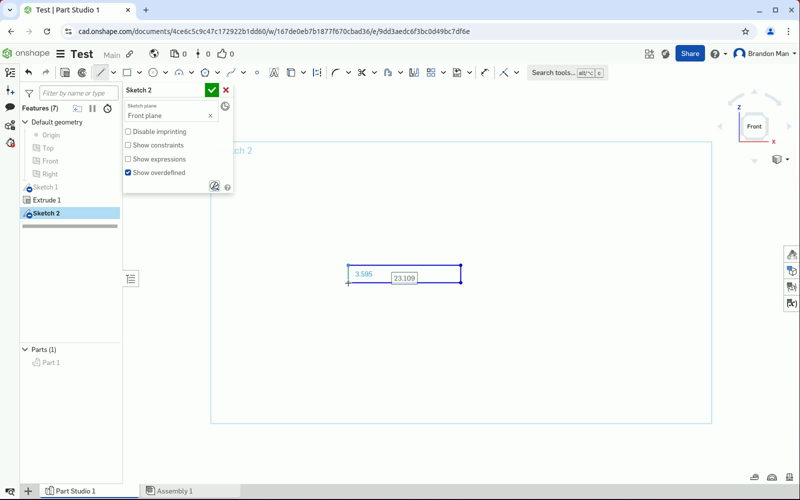
key(esc)
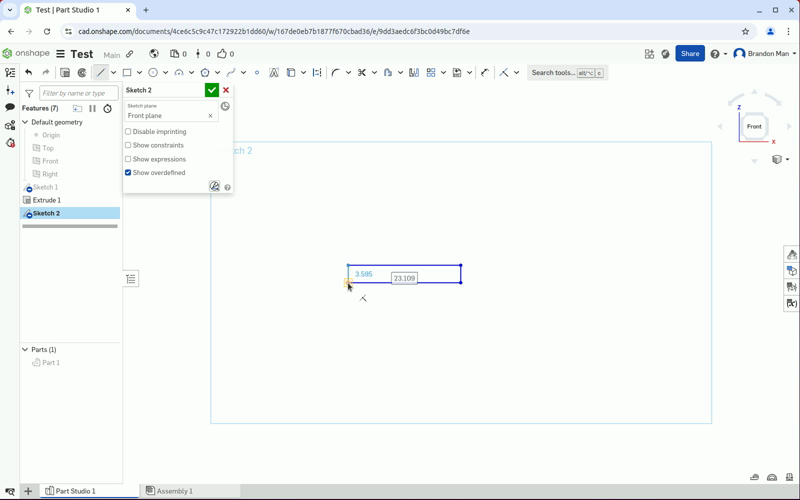
mouse_move(370, 276)
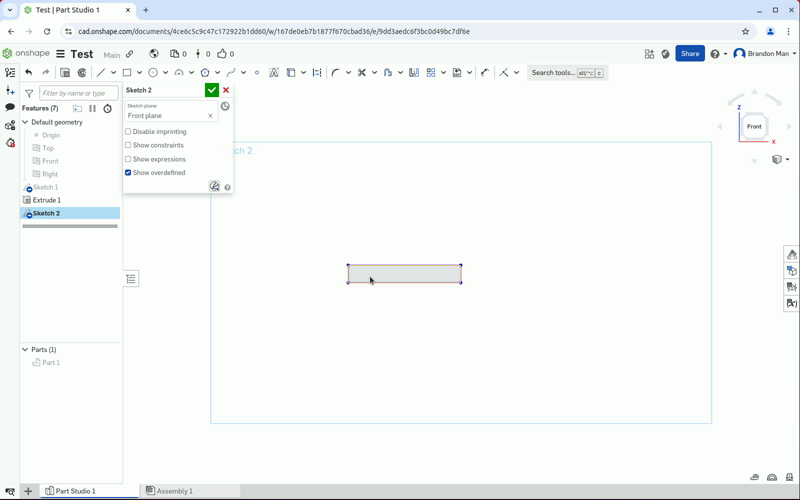
click(370, 276)
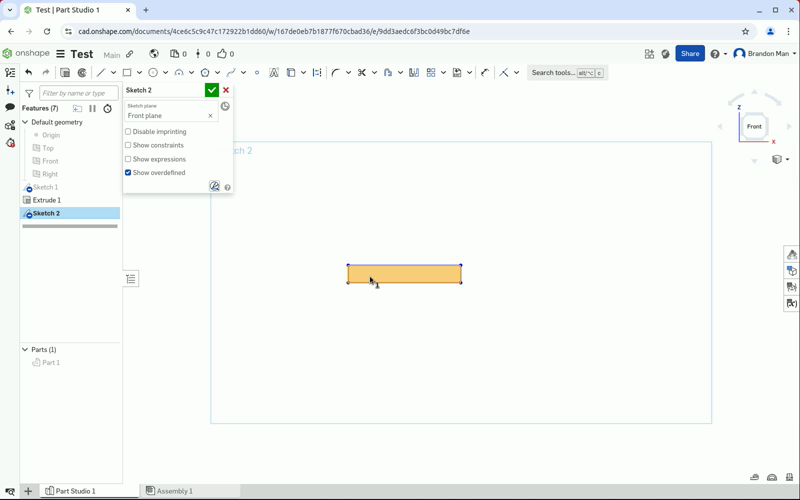
mouse_move(73, 352)
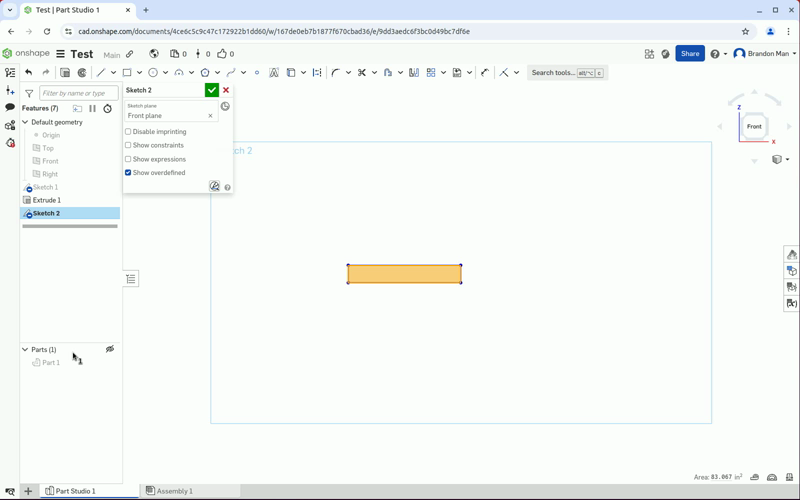
key(shift+y)
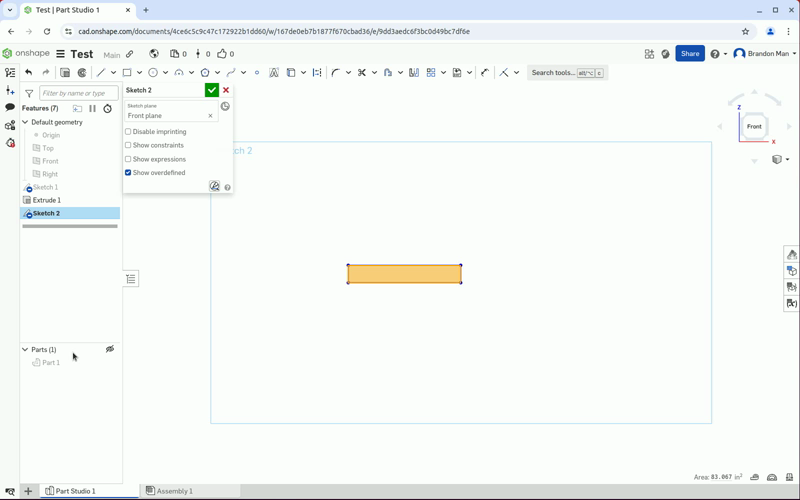
key(shift+e)
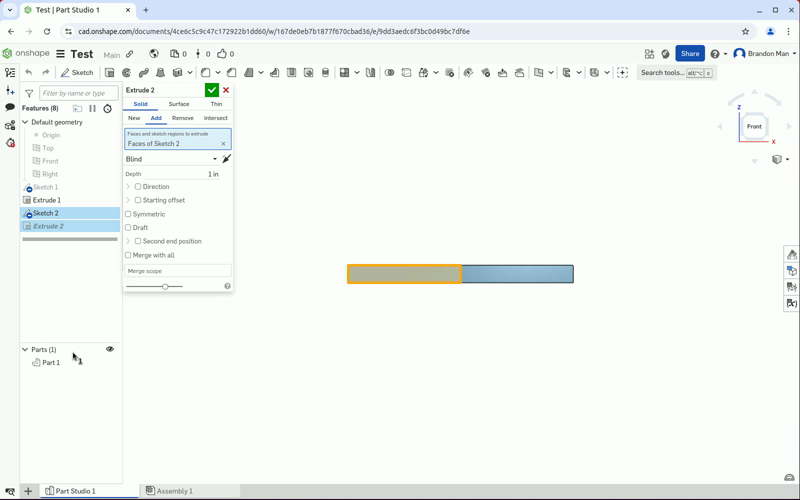
mouse_move(143, 106)
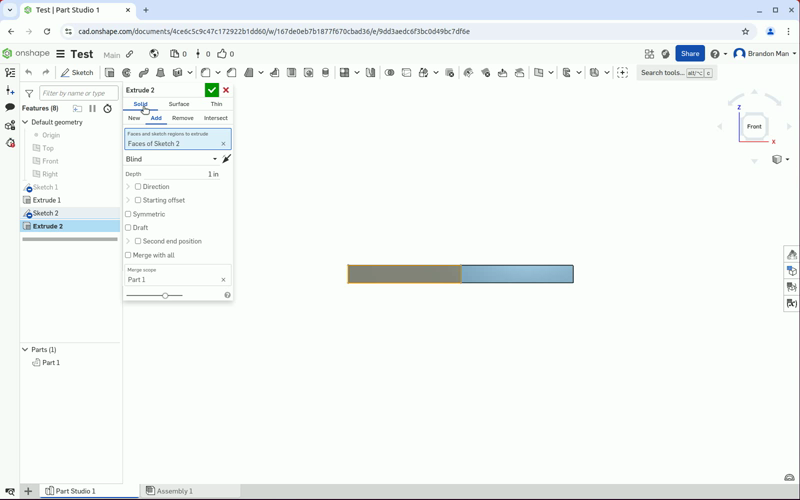
click(143, 106)
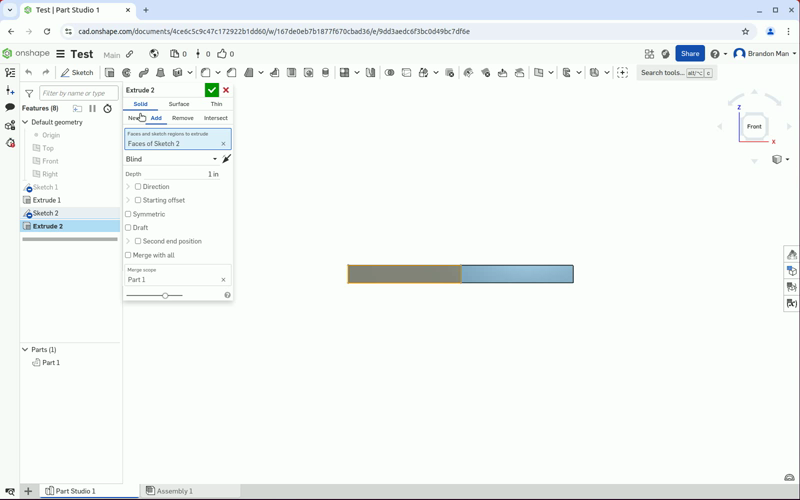
mouse_move(137, 120)
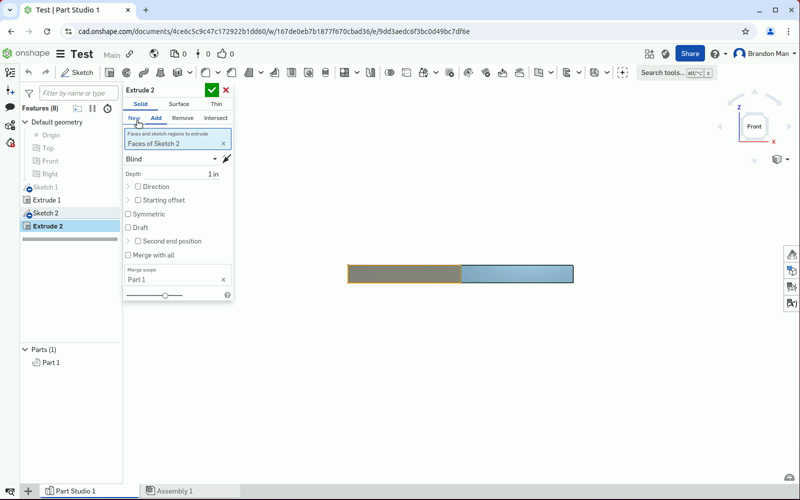
click(137, 120)
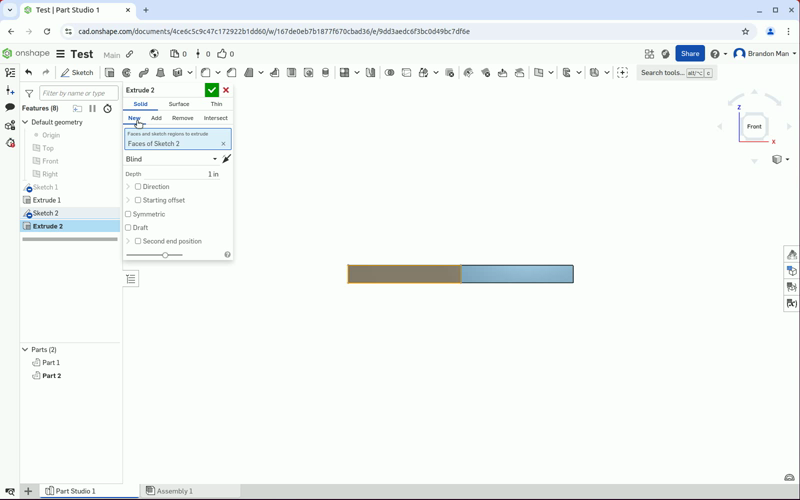
key(tab, 4)
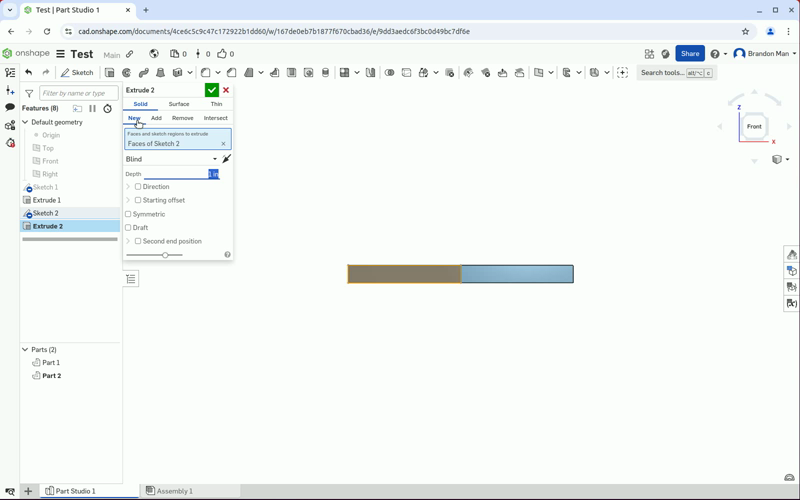
text(3.852)
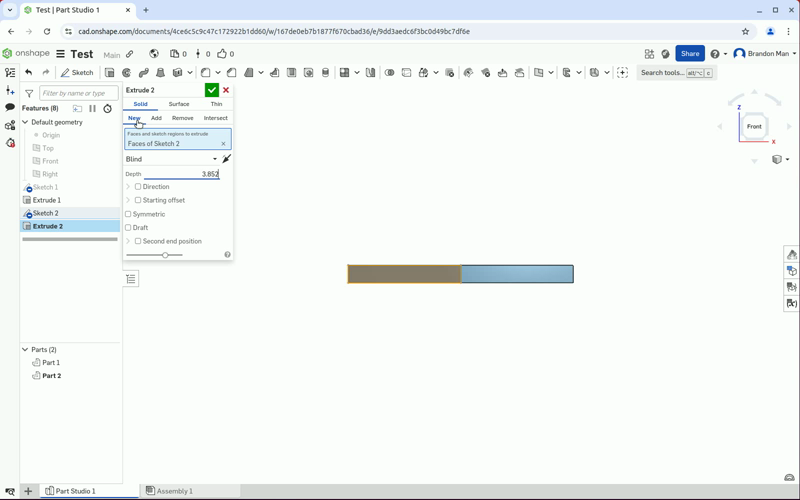
key(tab, 3)
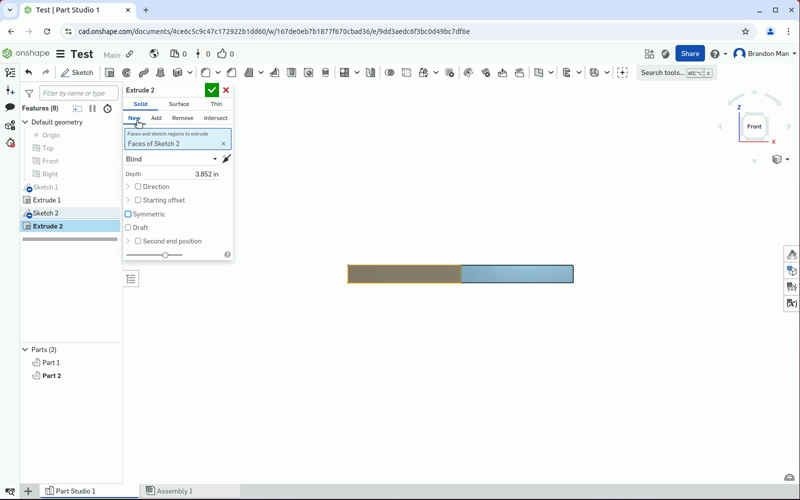
key(space)
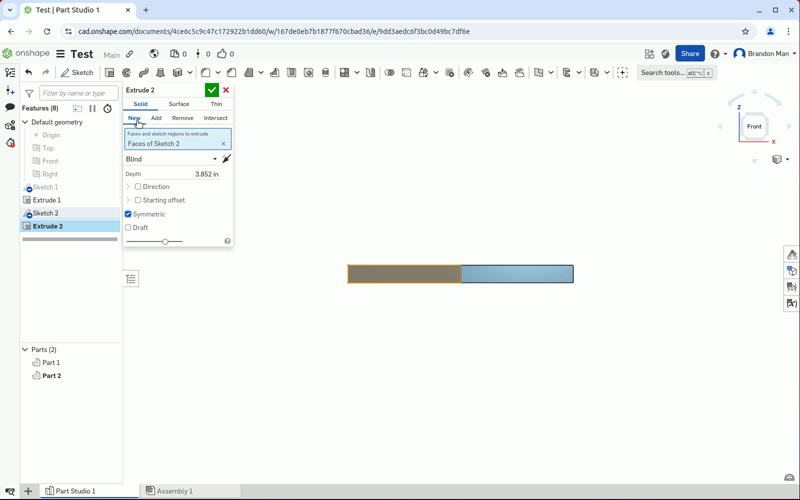
key(enter)
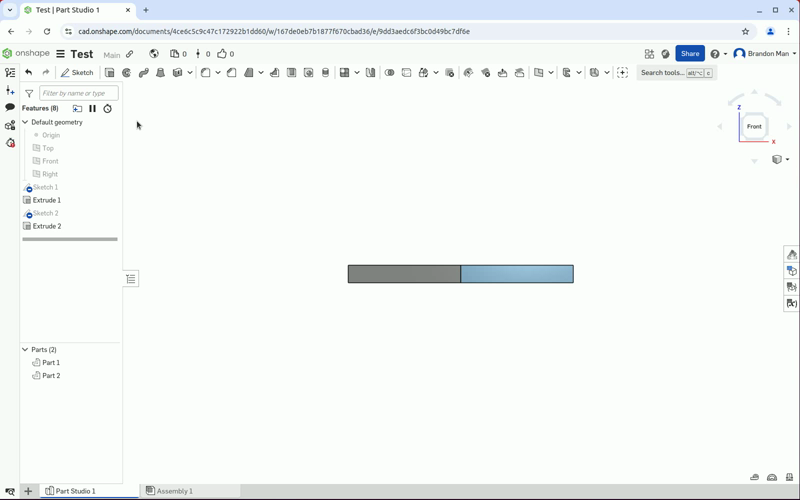
key(shift+h)
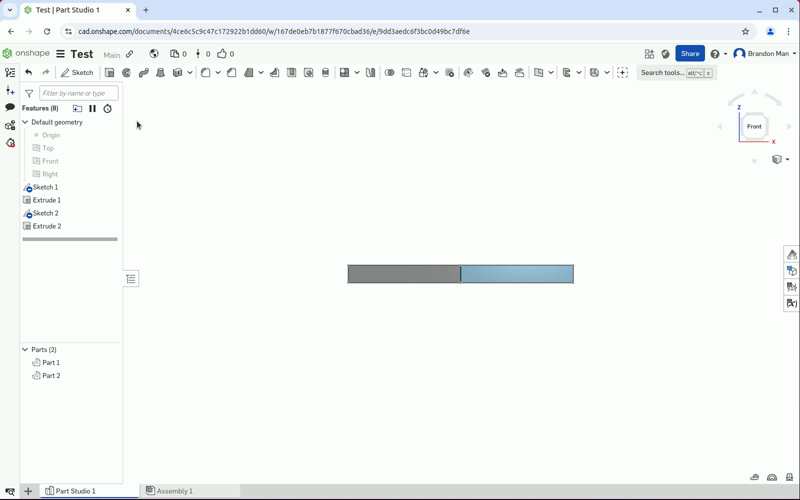
key(shift+h)
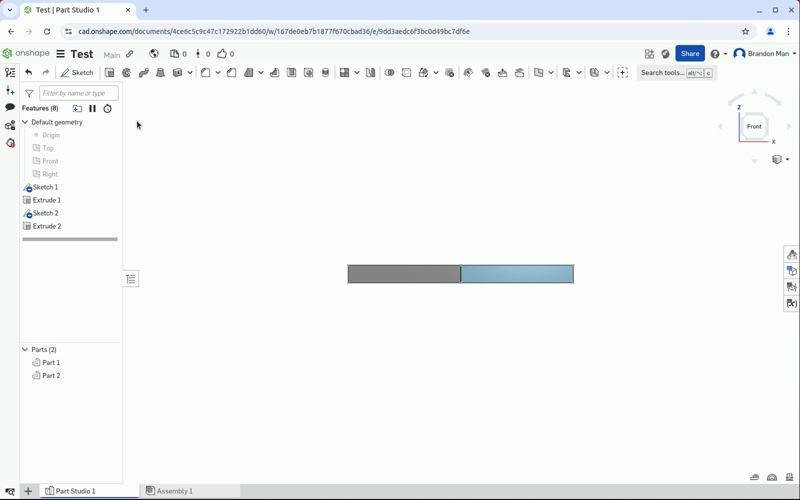
key(shift+7)
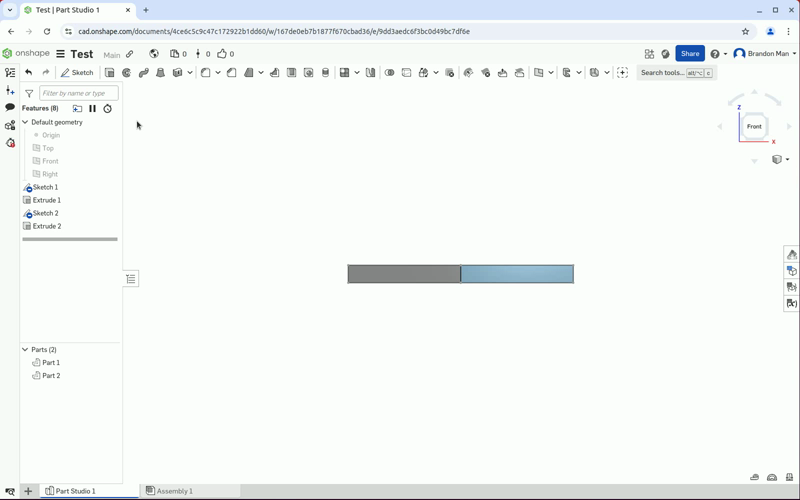
key(left, 2)
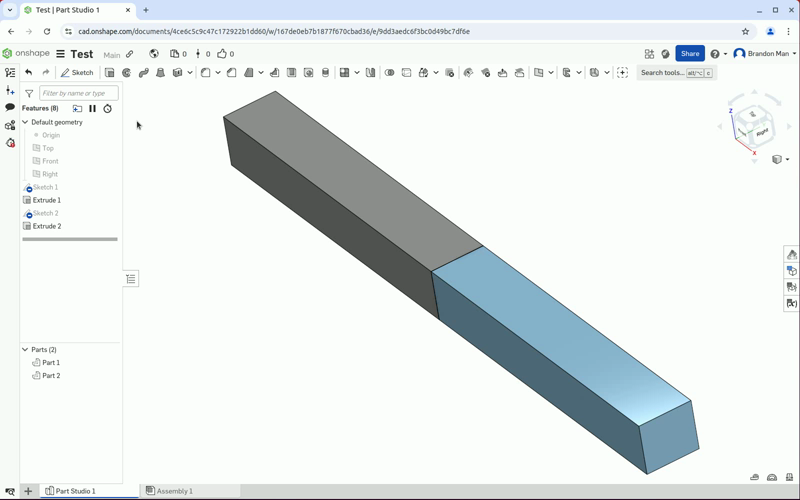
key(down, 2)
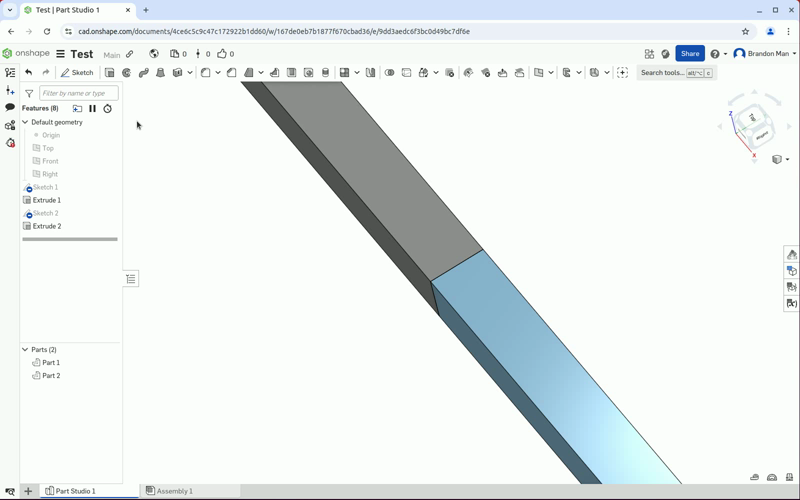
key(up, 2)
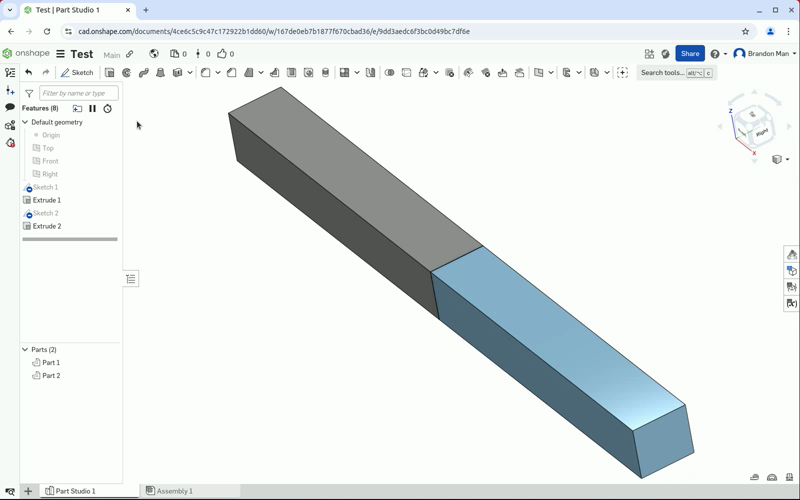
key(right, 2)
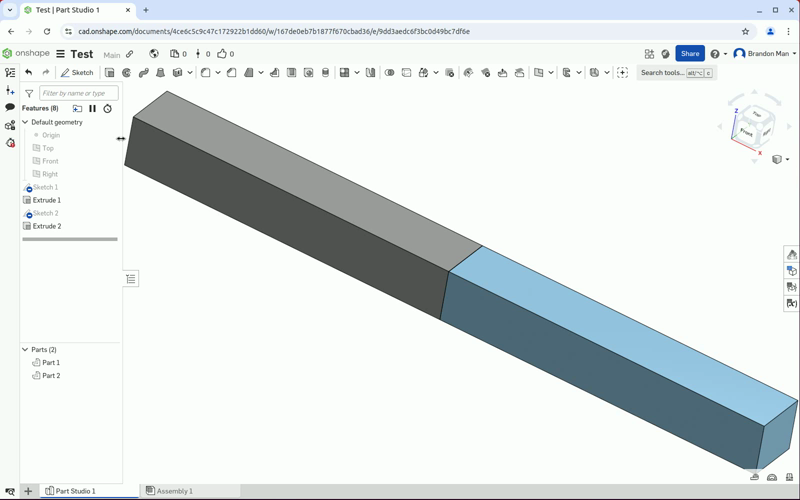
mouse_move(73, 189)
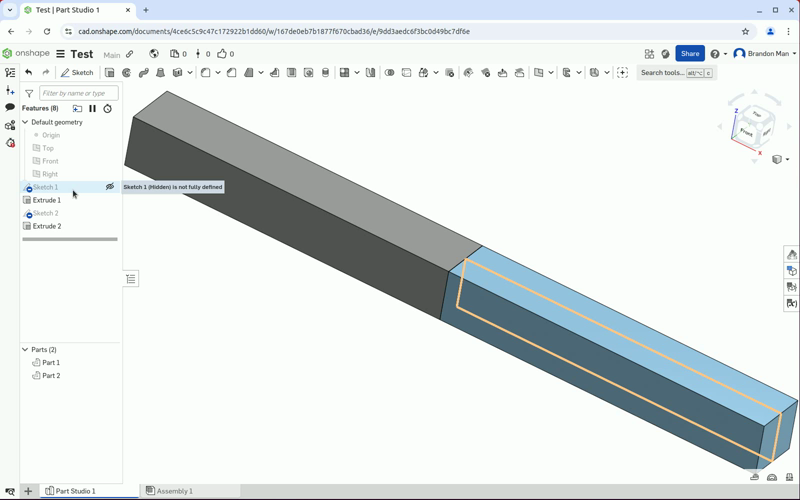
click(73, 189)